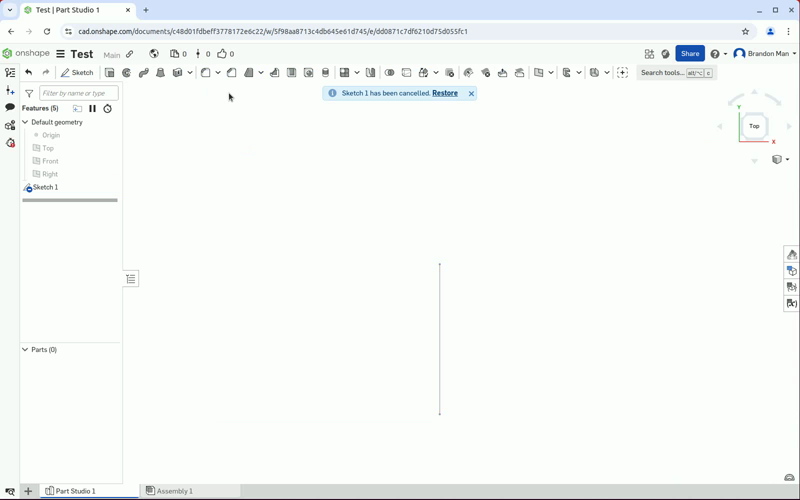
key(shift+h)
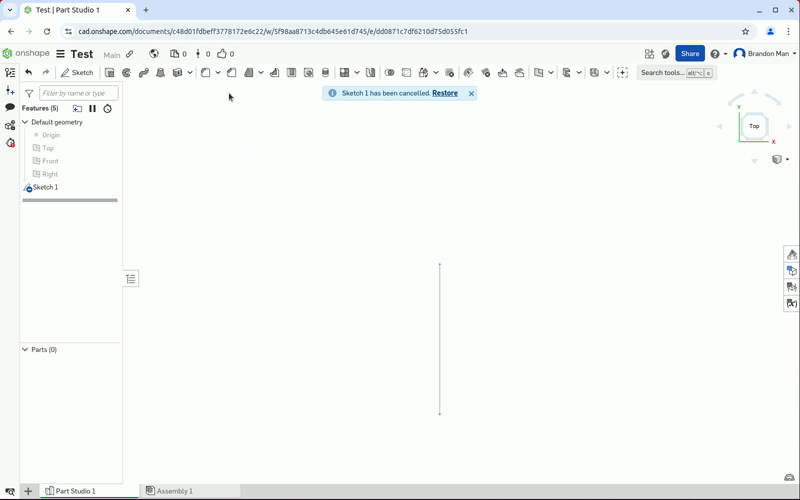
key(shift+s)
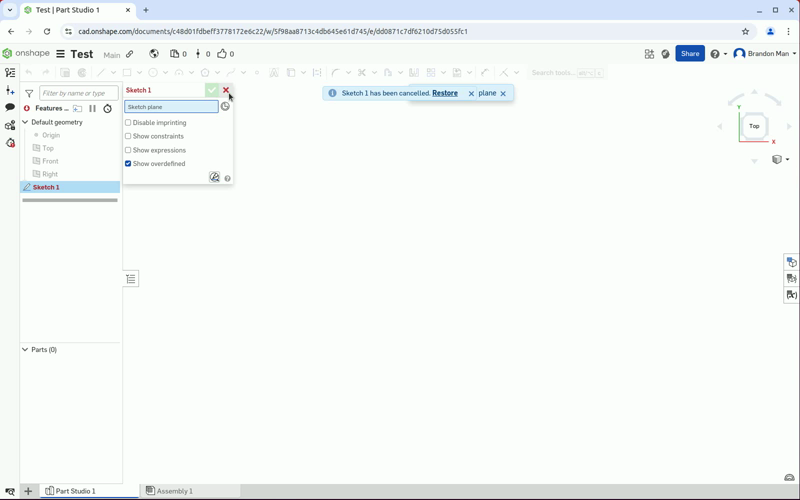
mouse_move(73, 150)
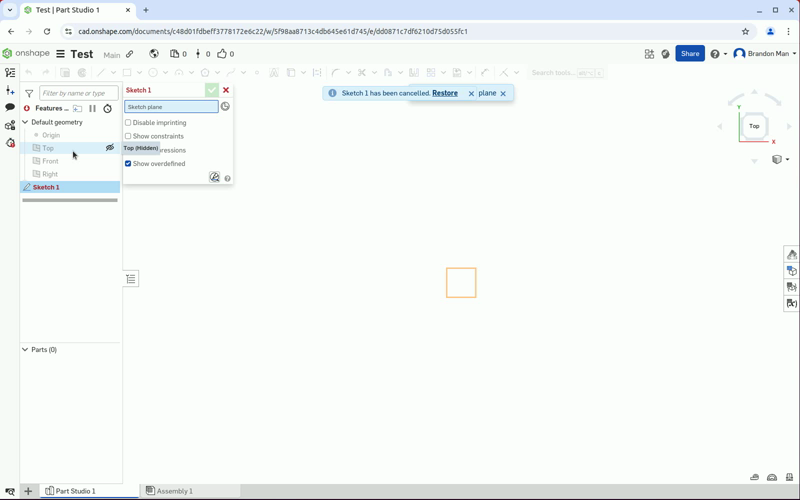
click(73, 150)
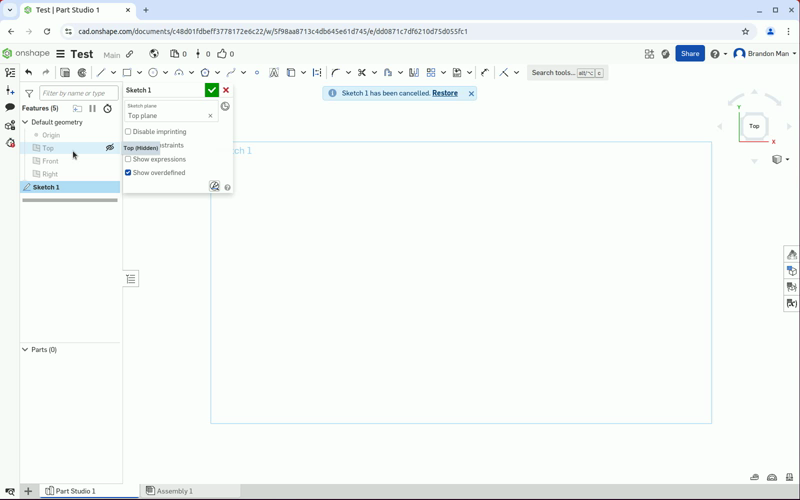
mouse_move(73, 352)
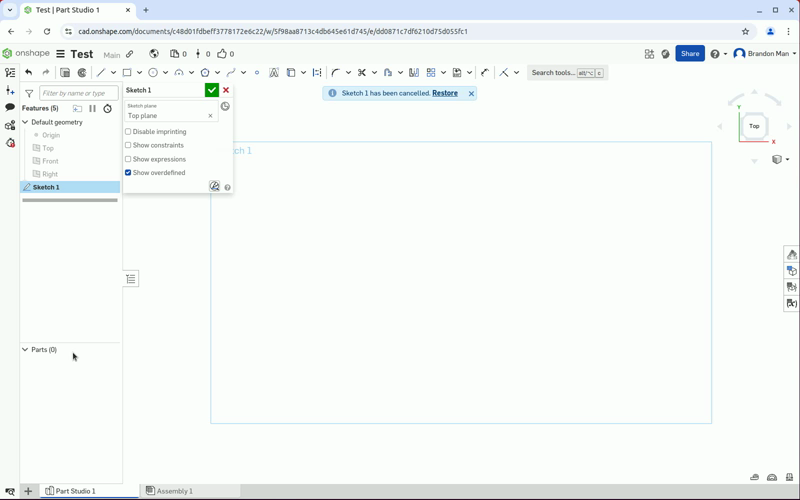
key(y)
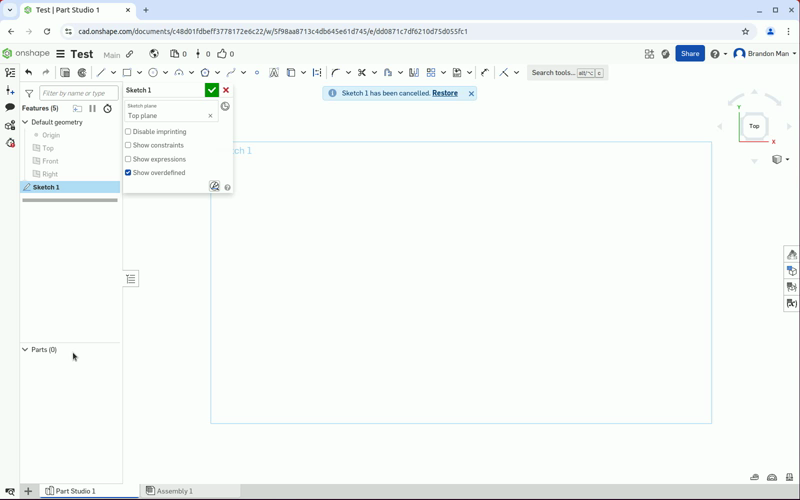
key(c)
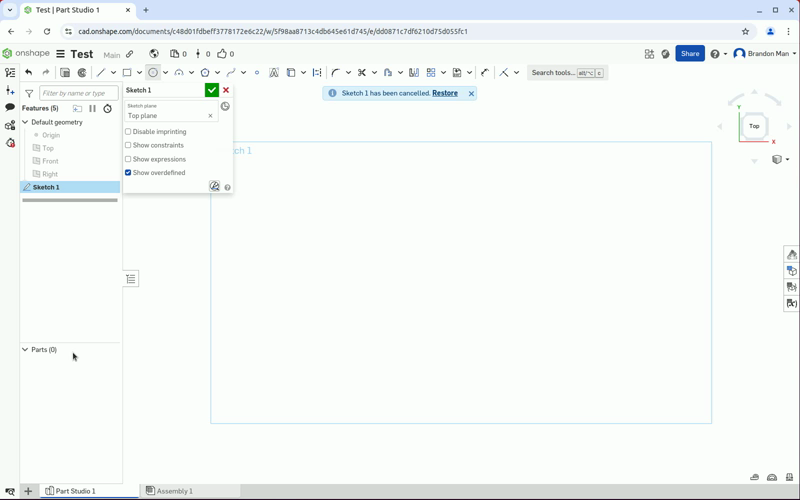
key_down(shift)
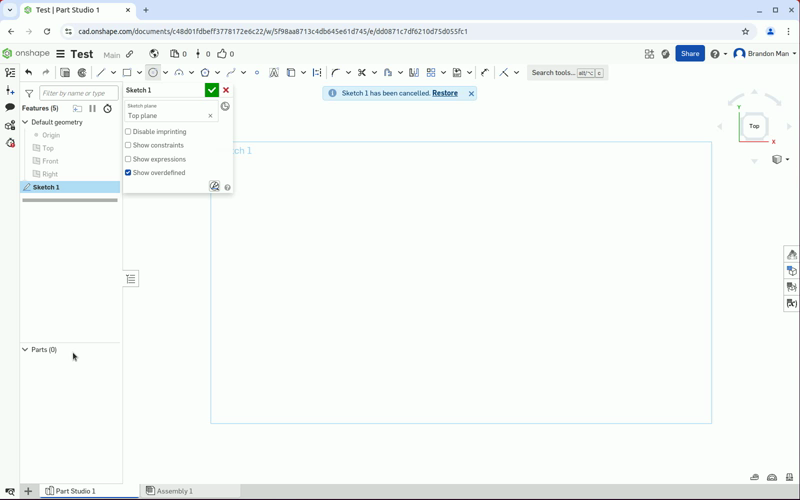
mouse_move(461, 282)
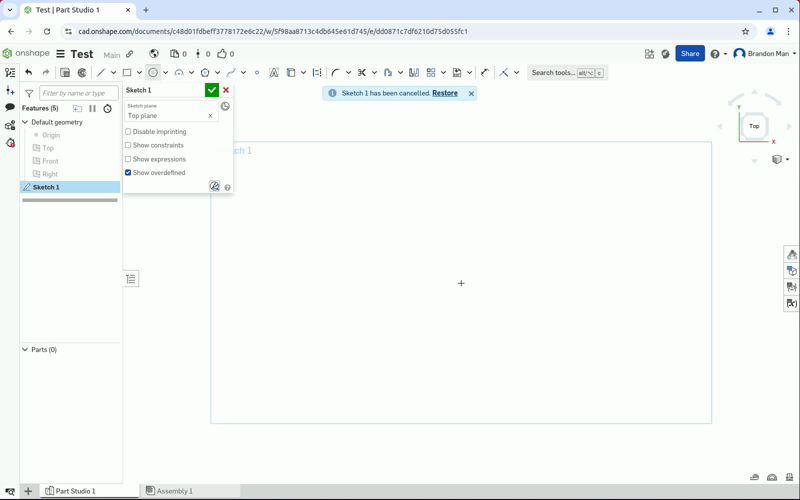
click(461, 282)
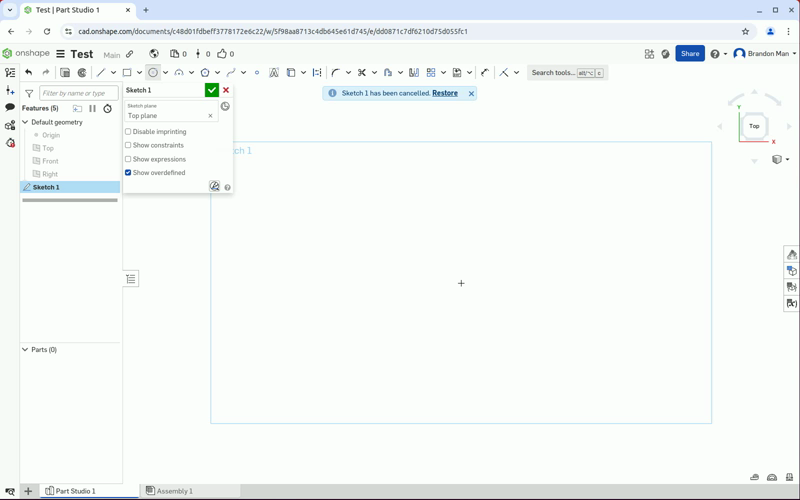
key_up(shift)
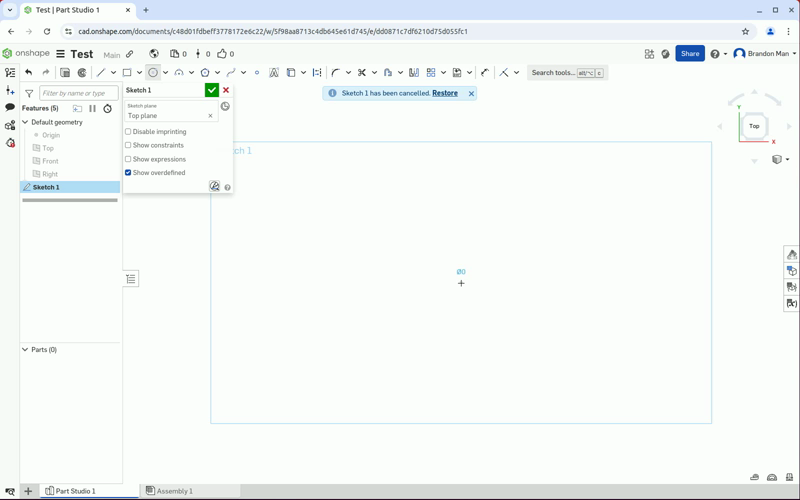
mouse_move(574, 282)
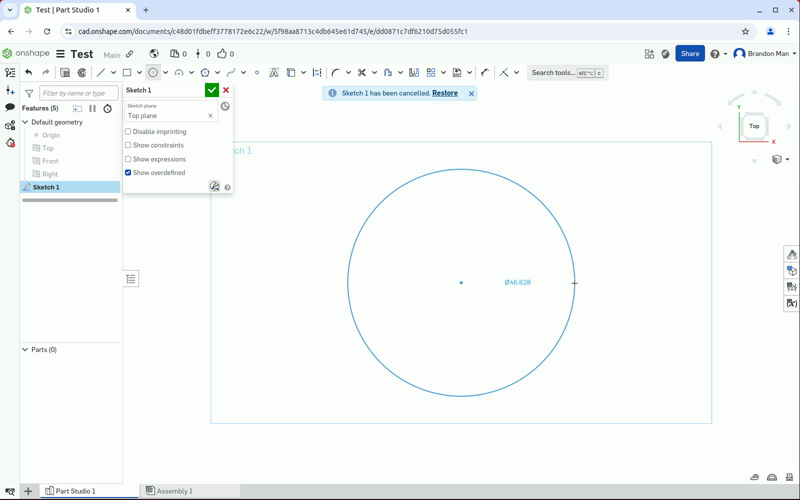
click(574, 282)
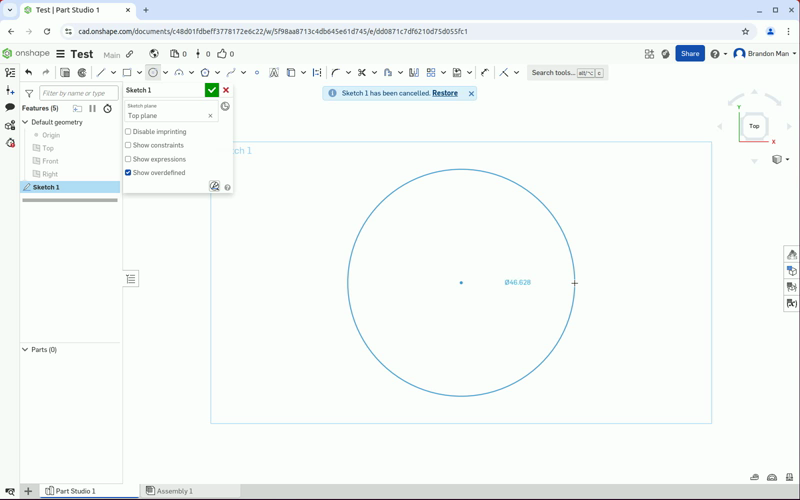
key(esc)
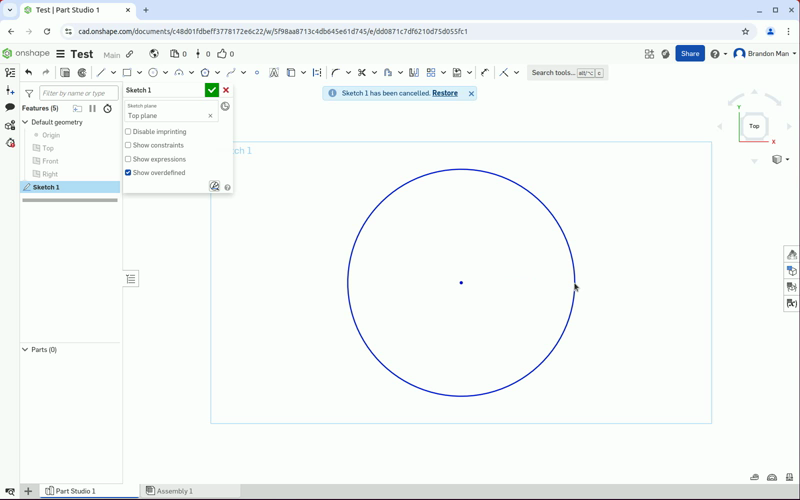
mouse_move(494, 213)
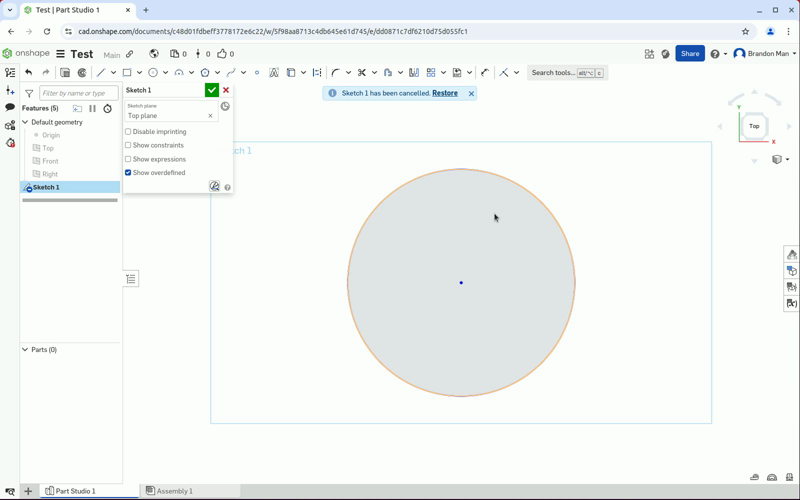
click(494, 213)
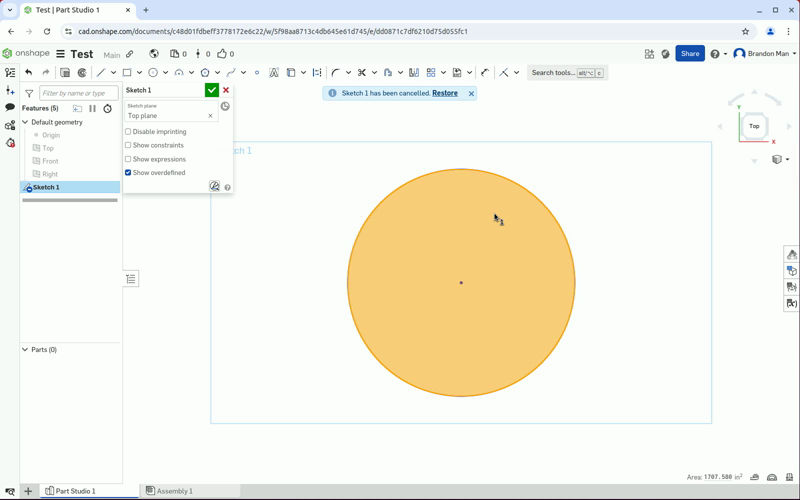
mouse_move(73, 352)
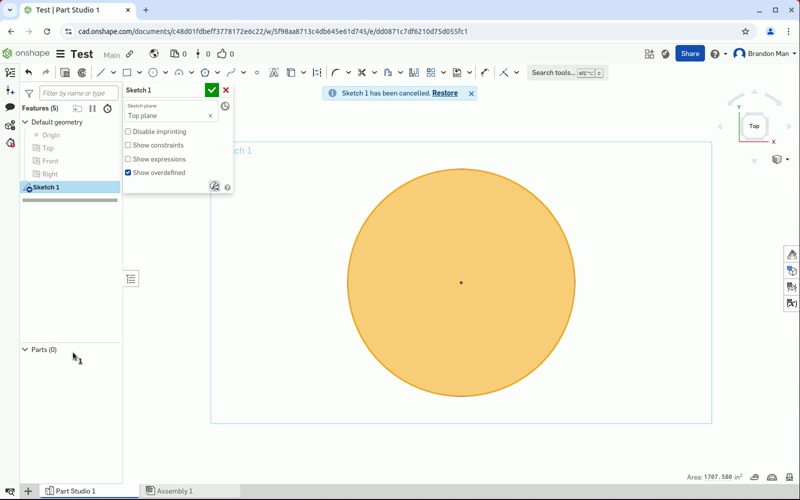
key(shift+y)
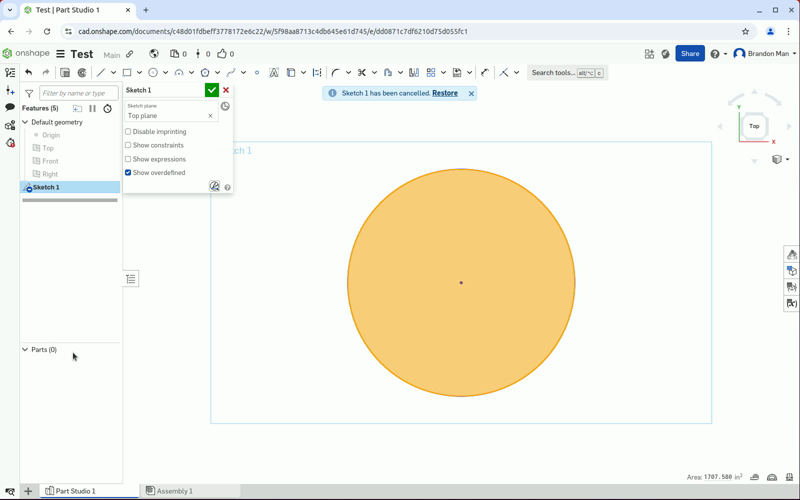
key(shift+e)
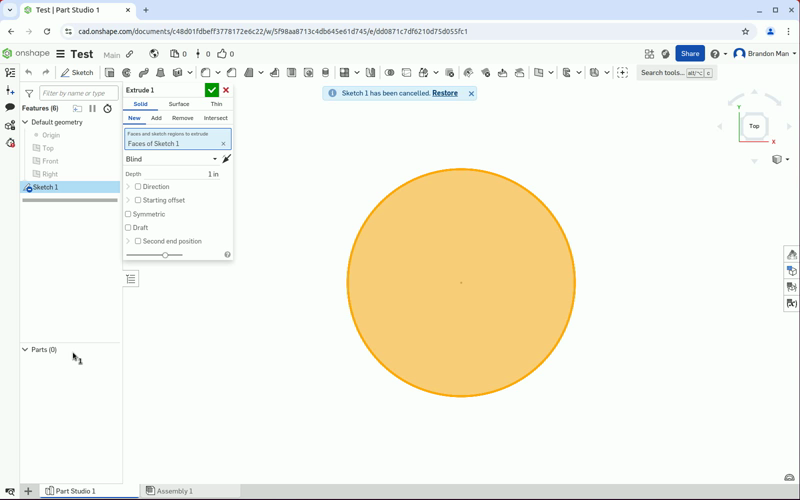
mouse_move(143, 106)
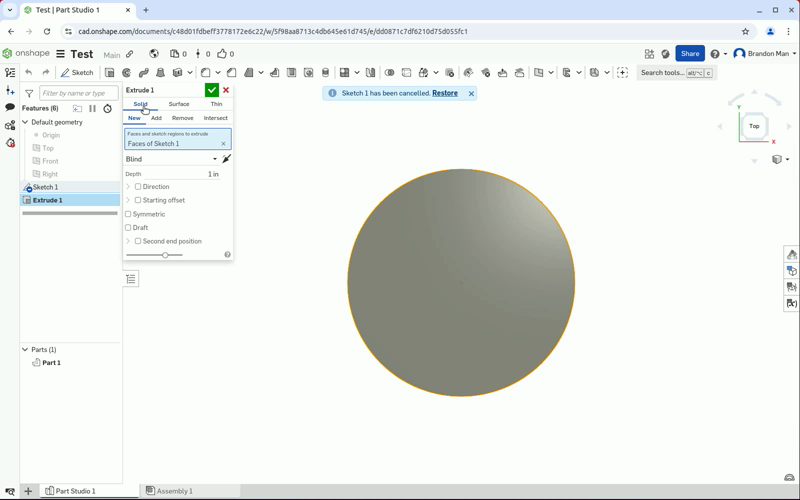
click(143, 106)
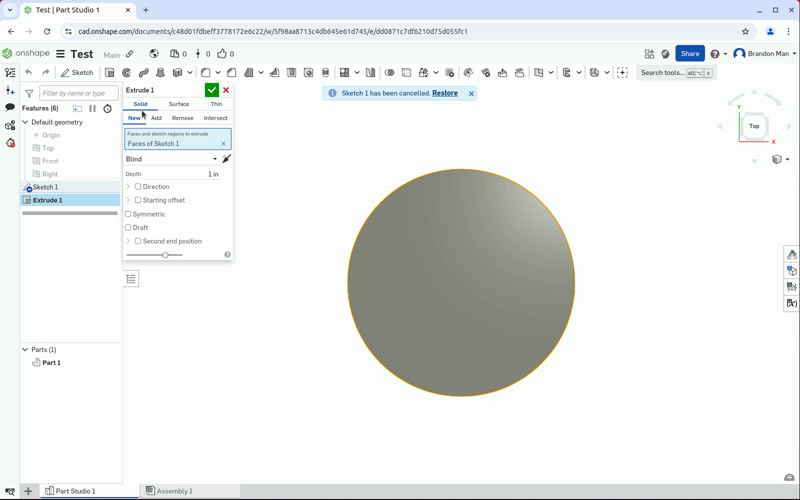
mouse_move(137, 120)
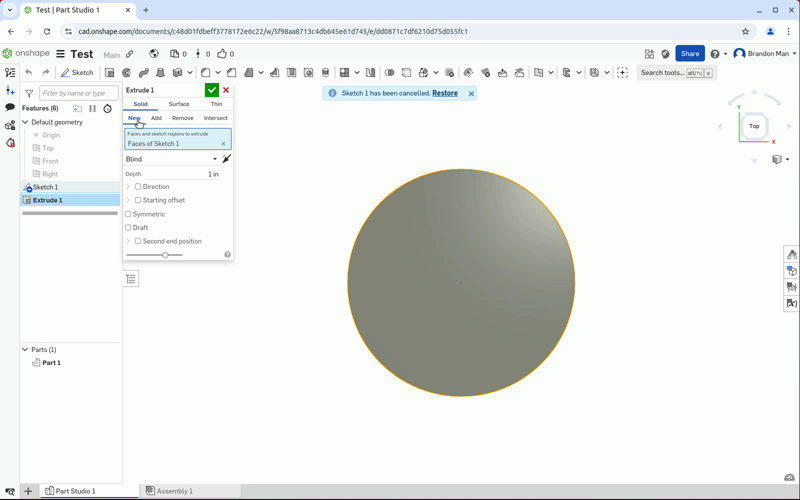
click(137, 120)
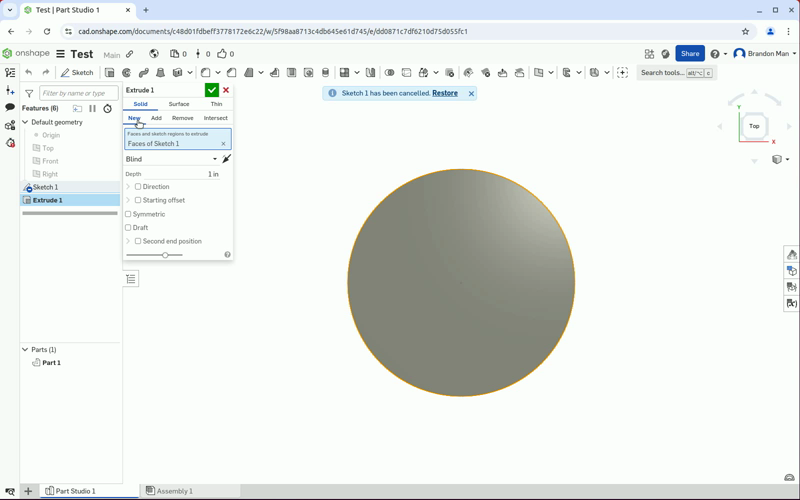
key(tab, 4)
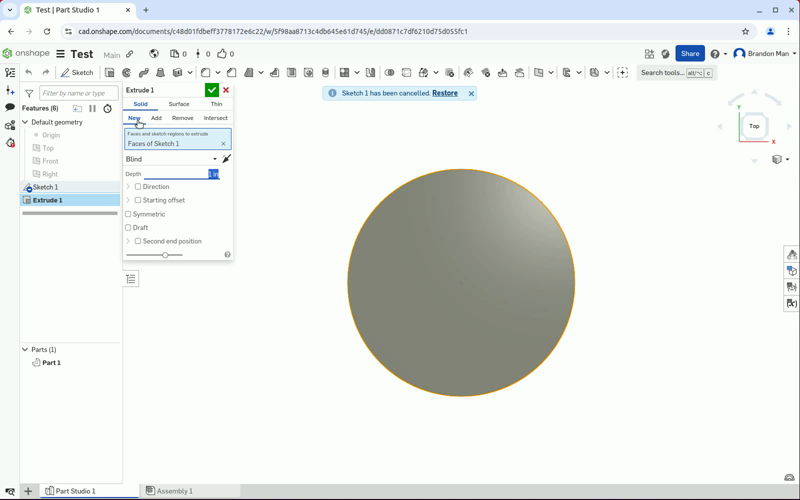
text(1.444)
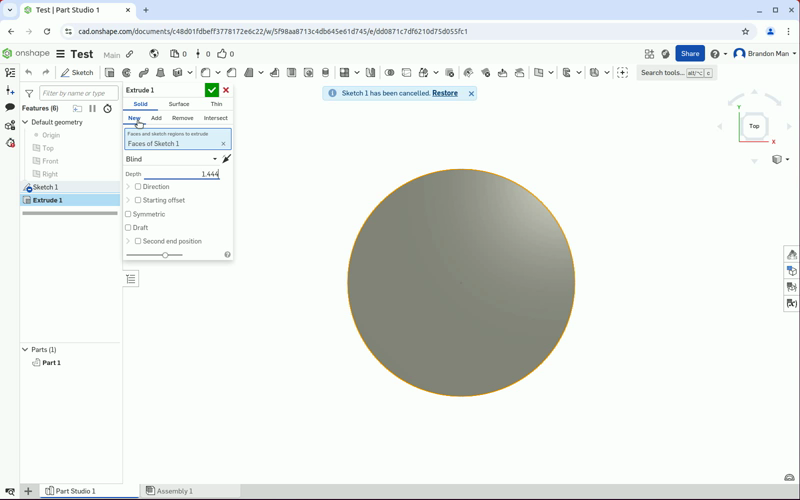
key(enter)
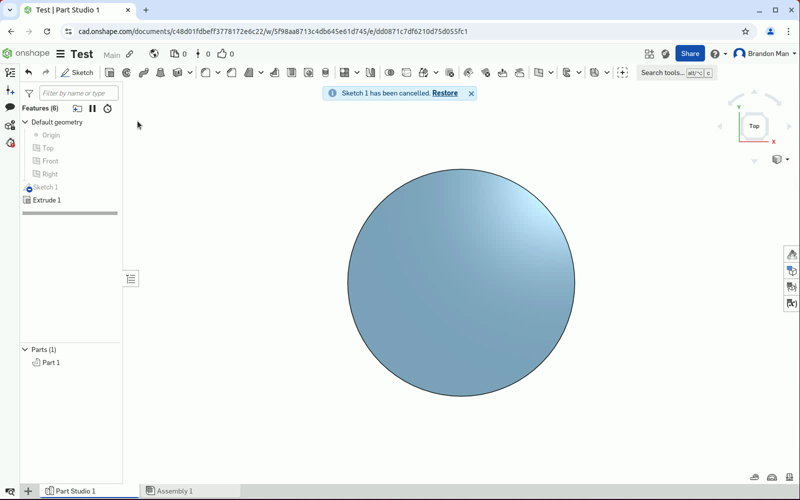
key(shift+h)
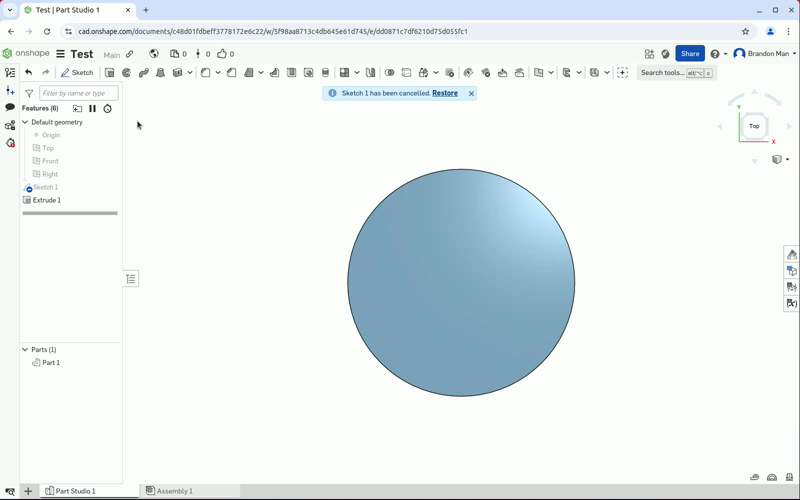
key(shift+h)
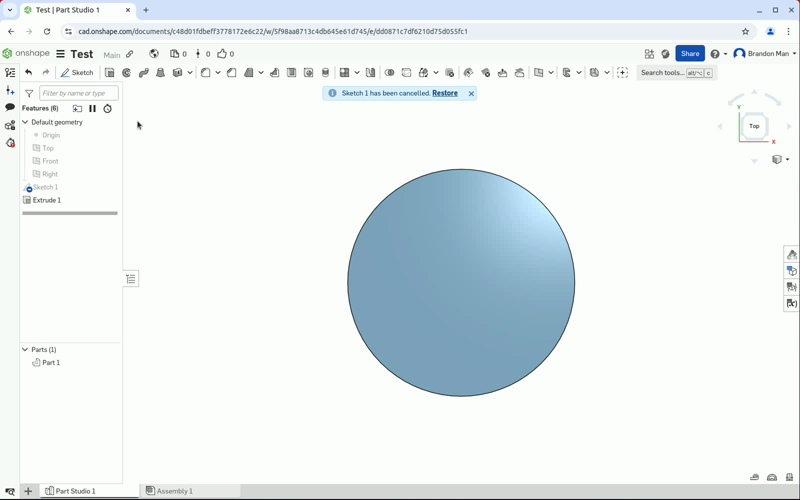
mouse_move(73, 189)
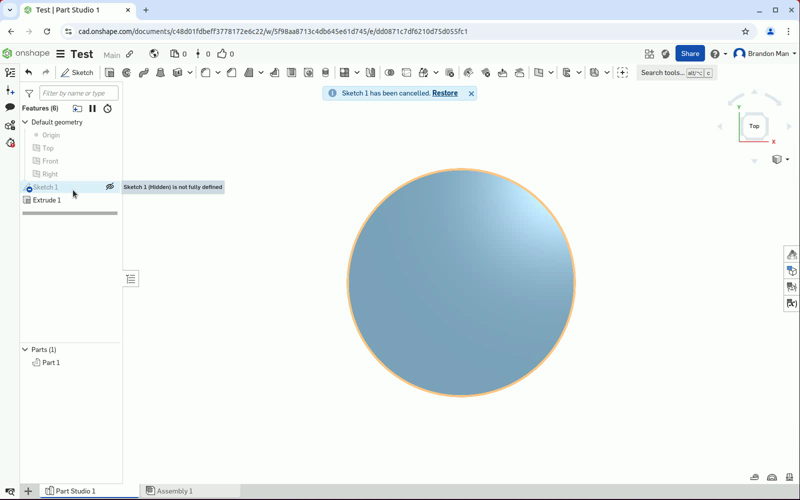
click(73, 189)
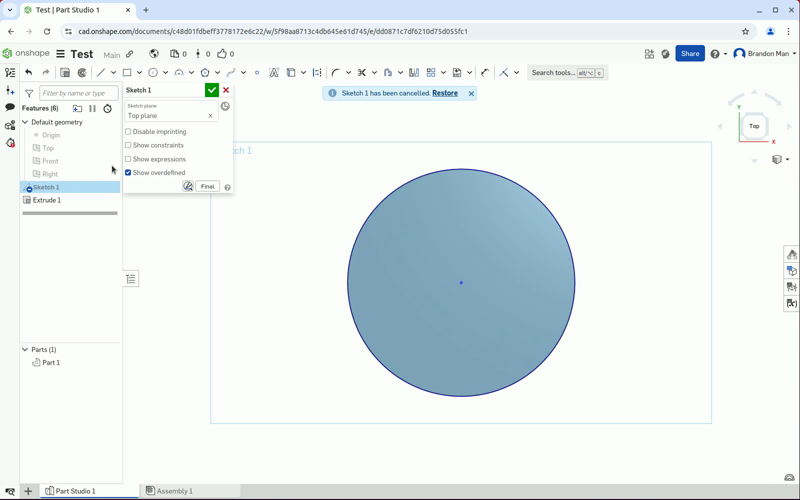
mouse_move(229, 92)
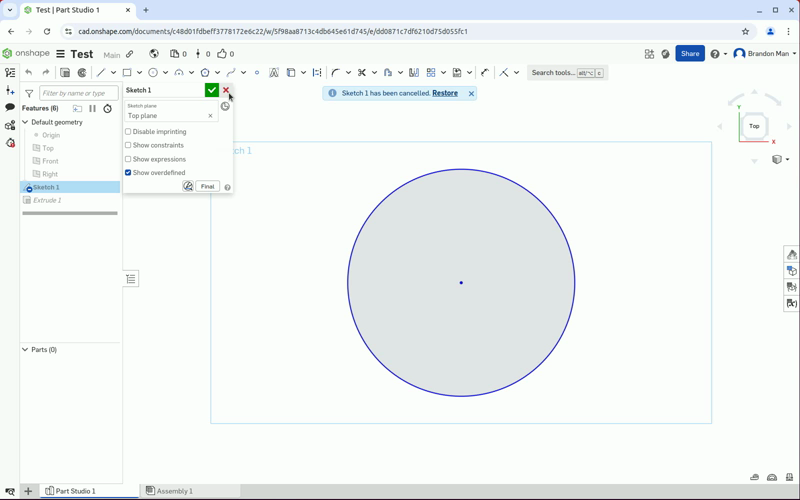
click(229, 92)
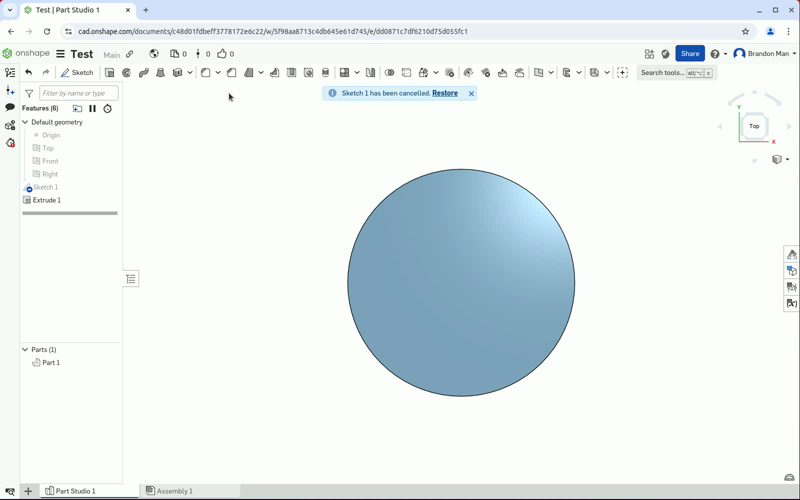
mouse_move(541, 75)
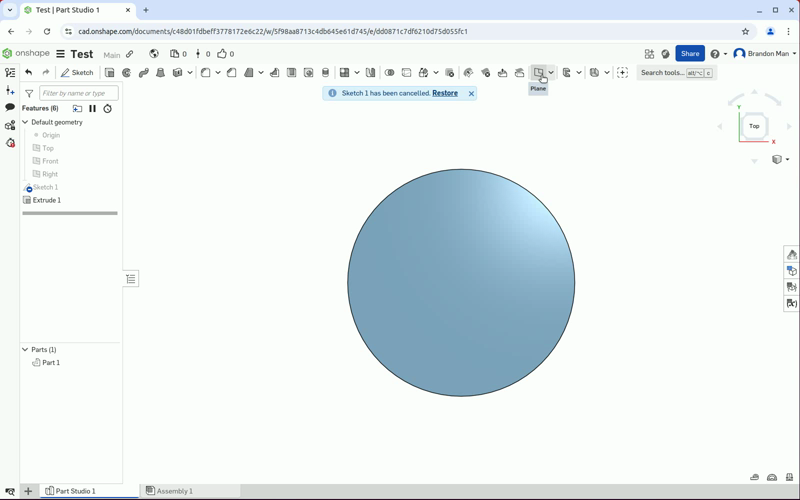
click(541, 75)
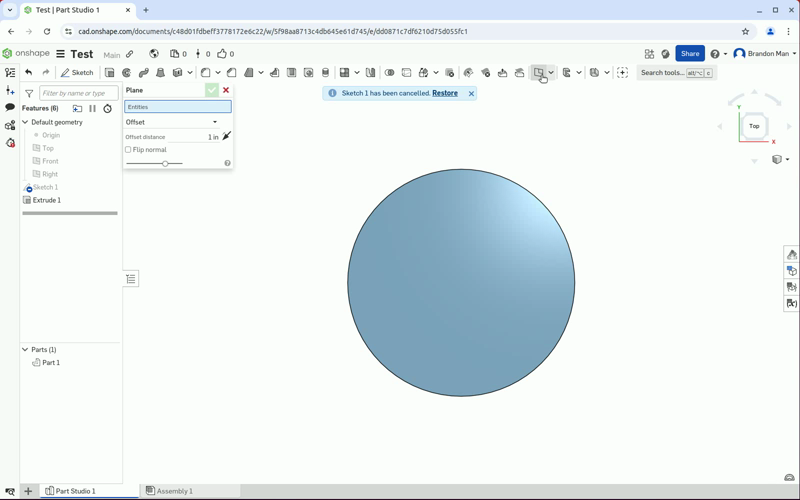
mouse_move(73, 150)
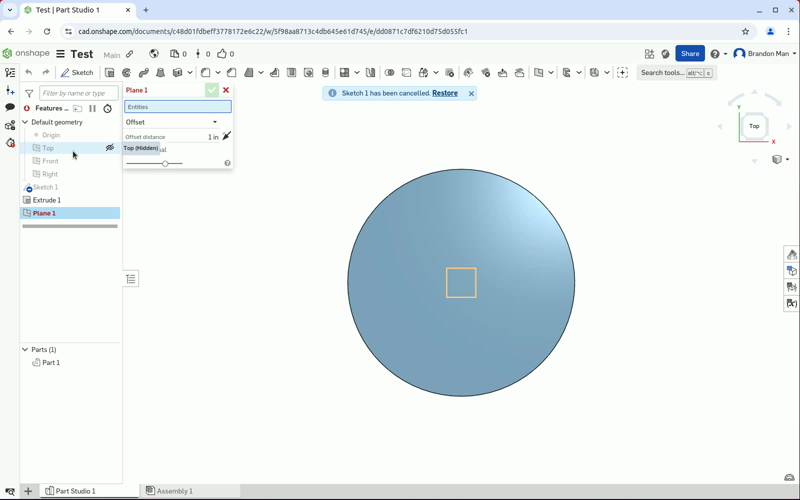
click(73, 150)
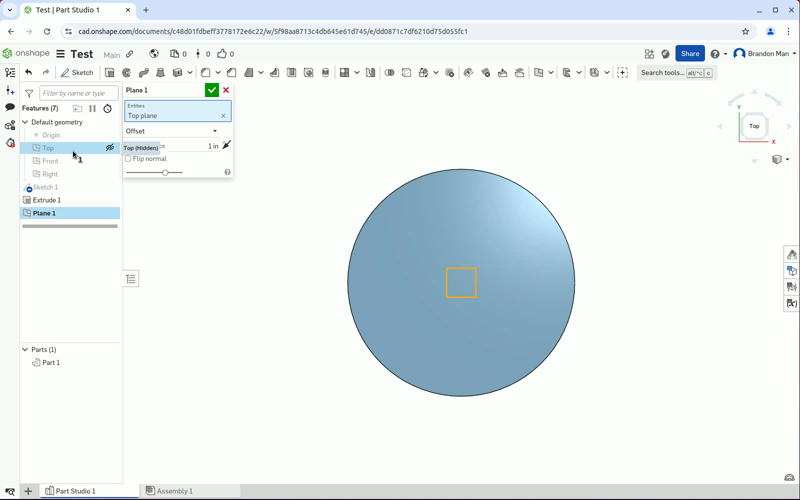
key(tab, 2)
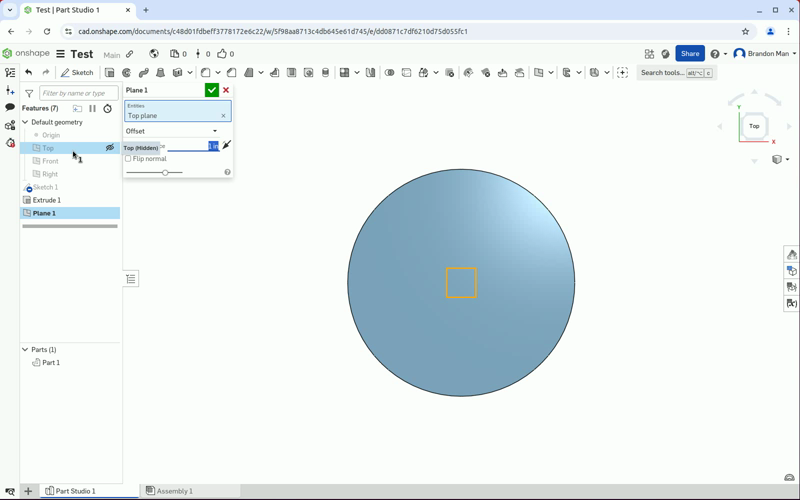
text(1.448)
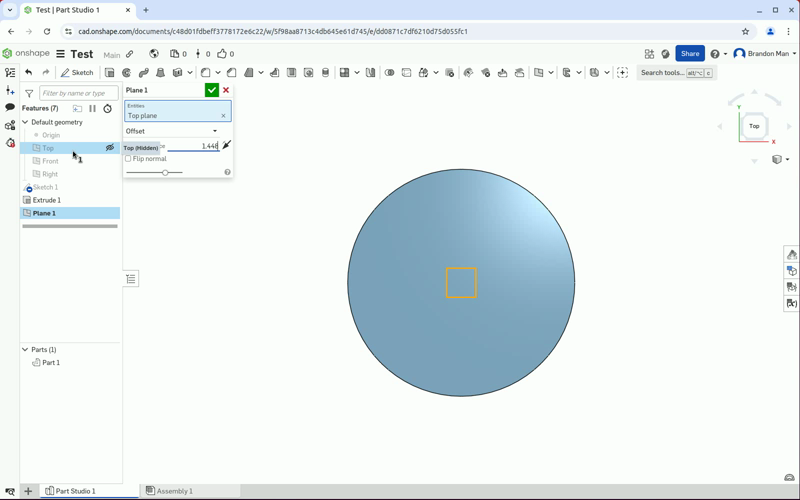
key(enter, 2)
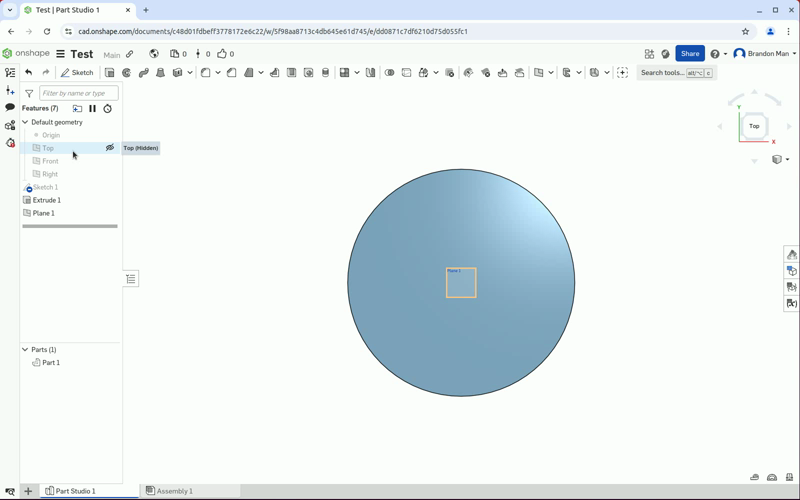
key(shift+s)
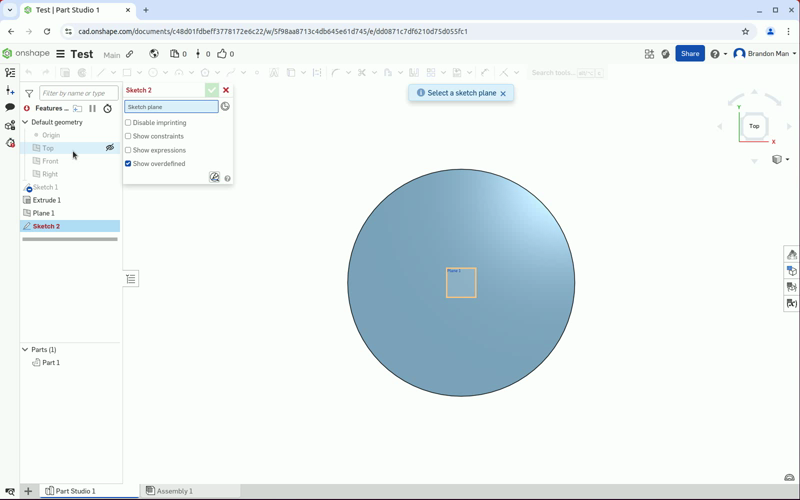
mouse_move(73, 215)
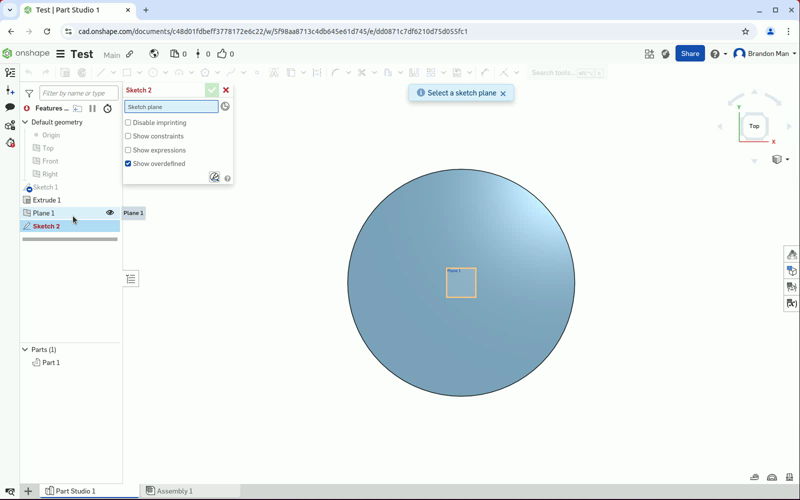
click(73, 215)
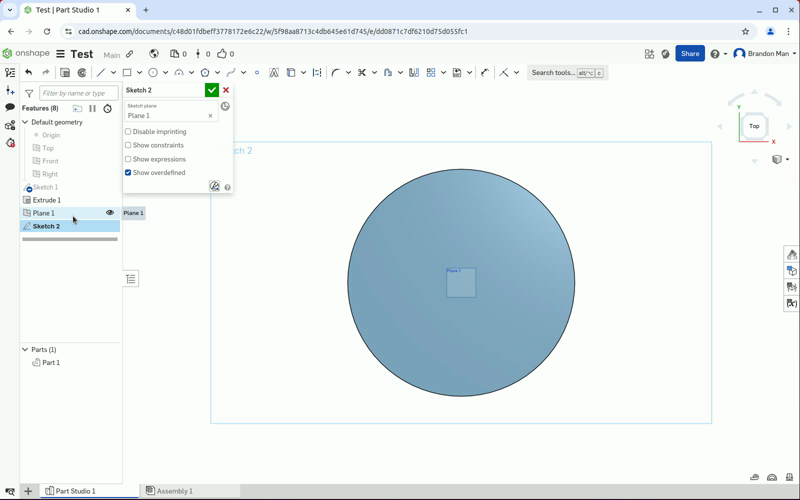
mouse_move(73, 352)
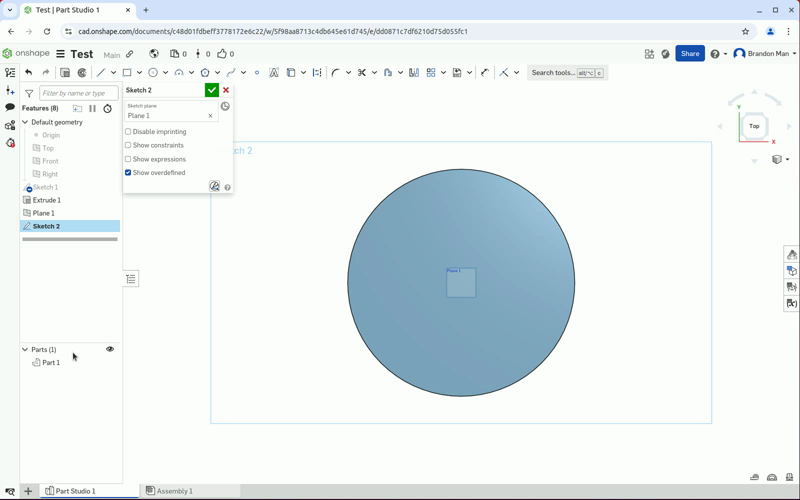
key(y)
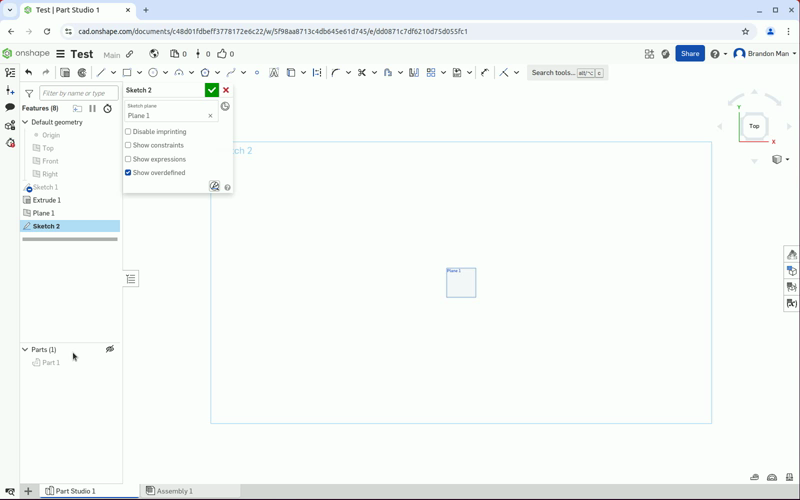
key(c)
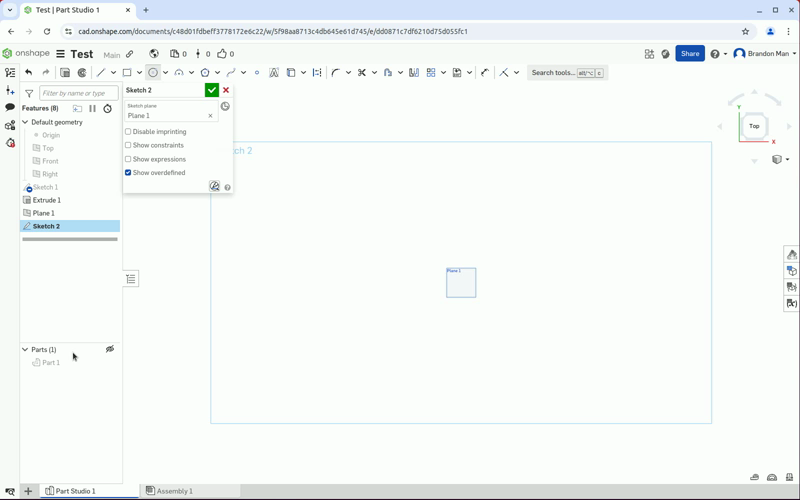
key_down(shift)
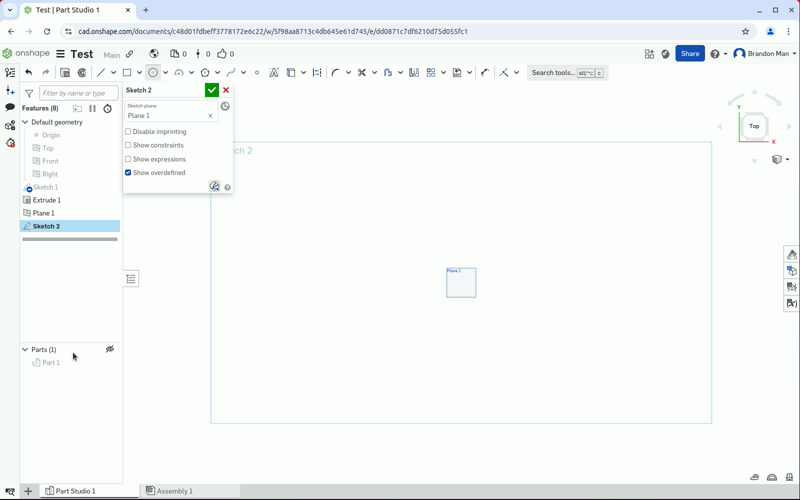
mouse_move(461, 282)
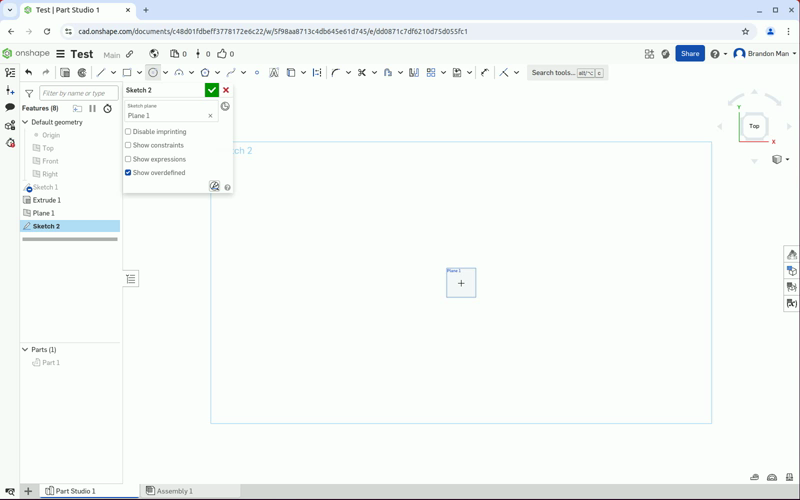
click(461, 282)
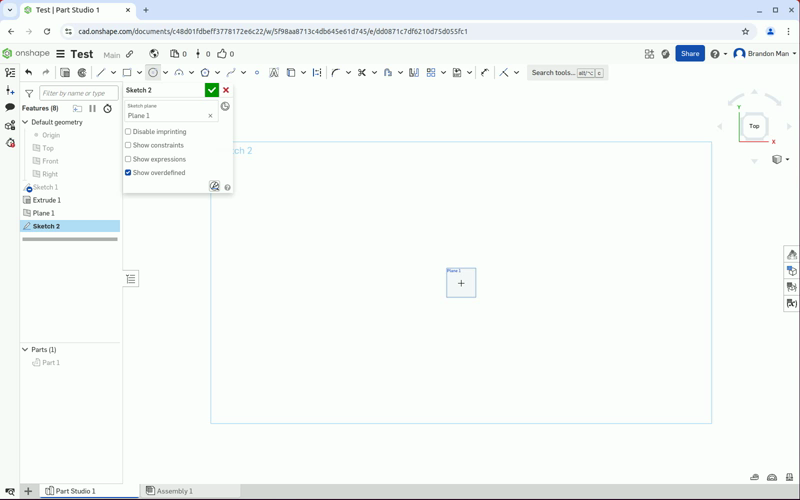
key_up(shift)
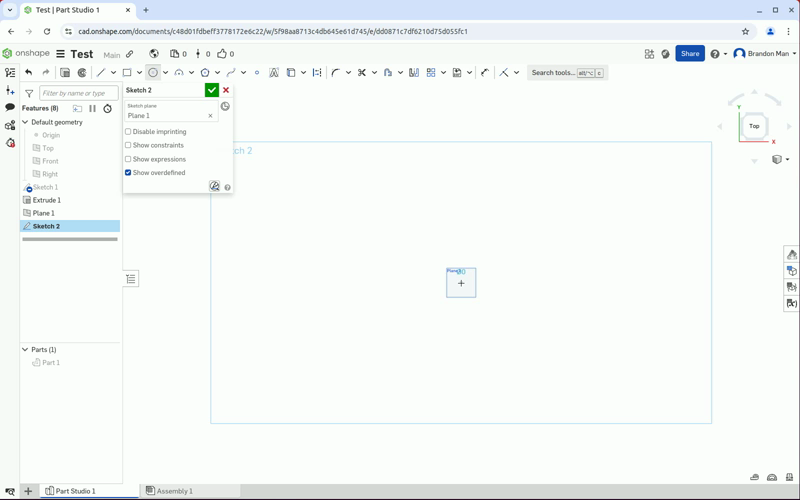
mouse_move(537, 282)
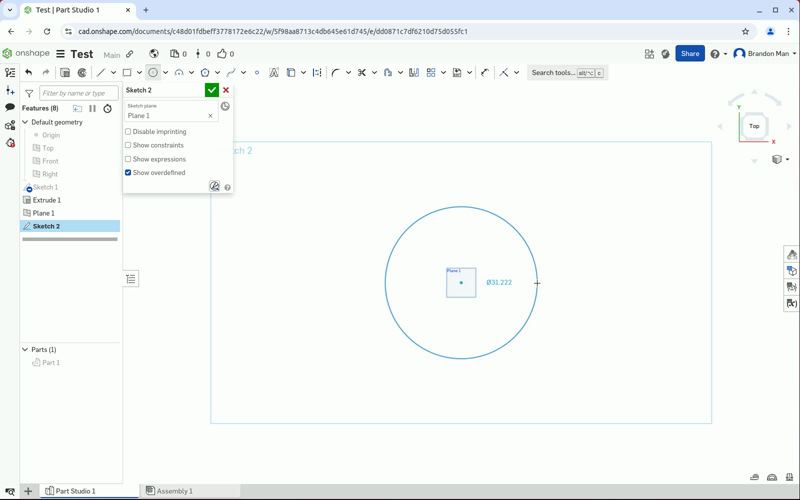
click(537, 282)
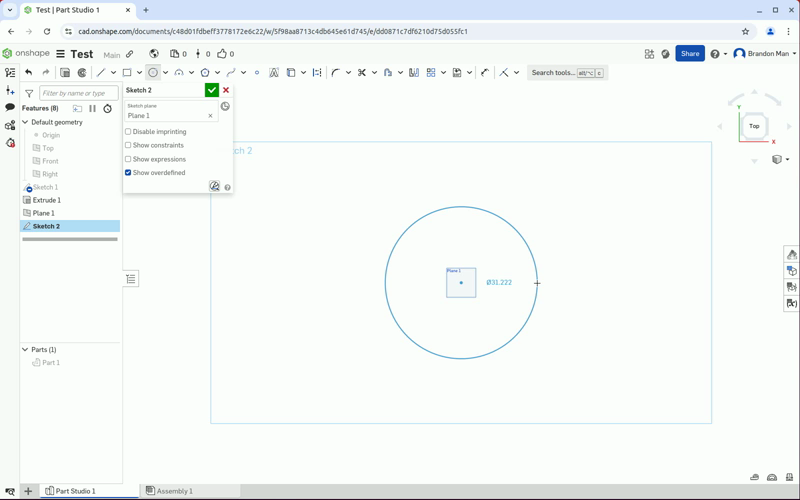
key(esc)
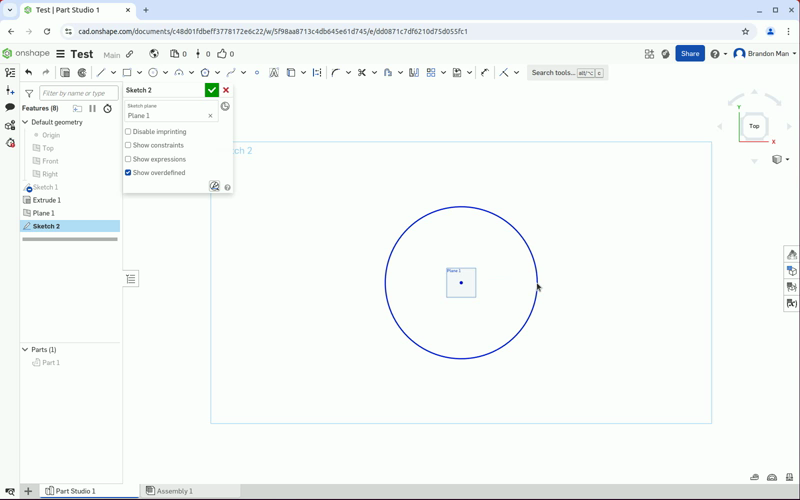
mouse_move(410, 279)
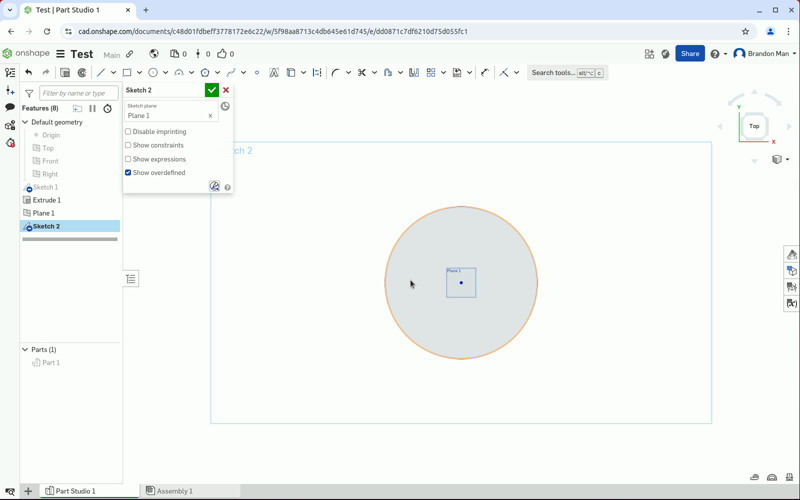
click(410, 279)
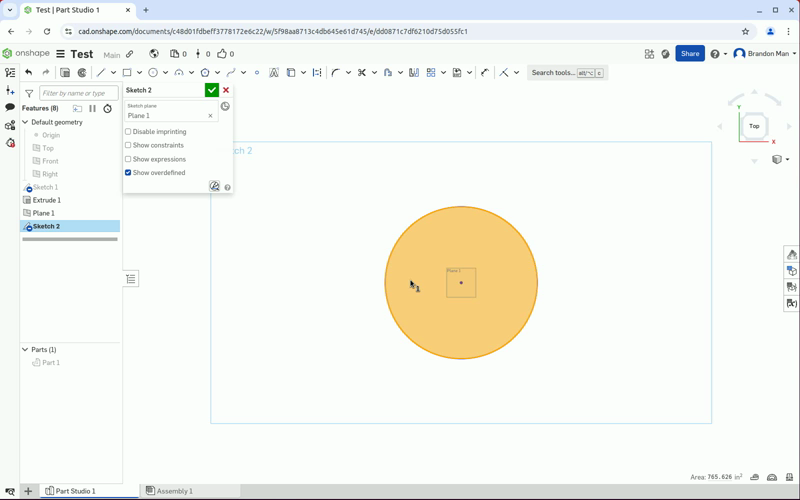
mouse_move(73, 352)
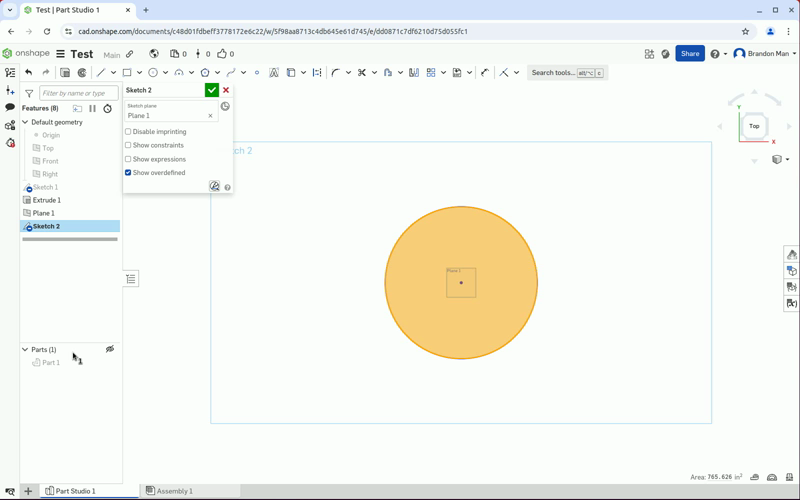
key(shift+y)
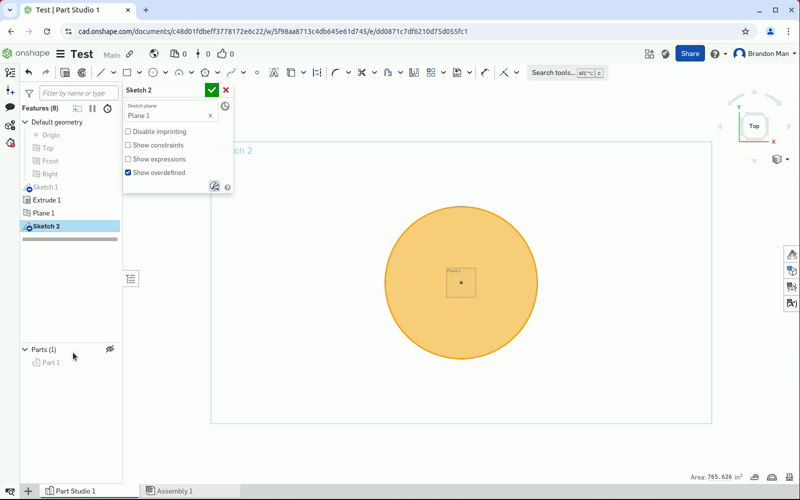
key(shift+e)
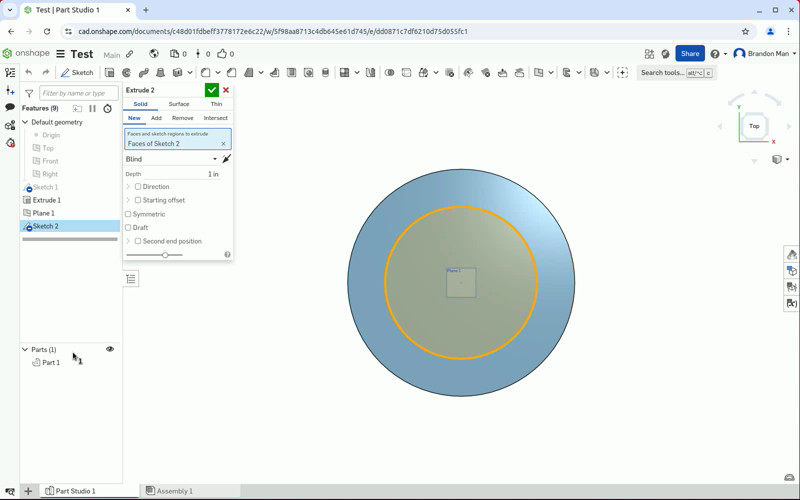
mouse_move(143, 106)
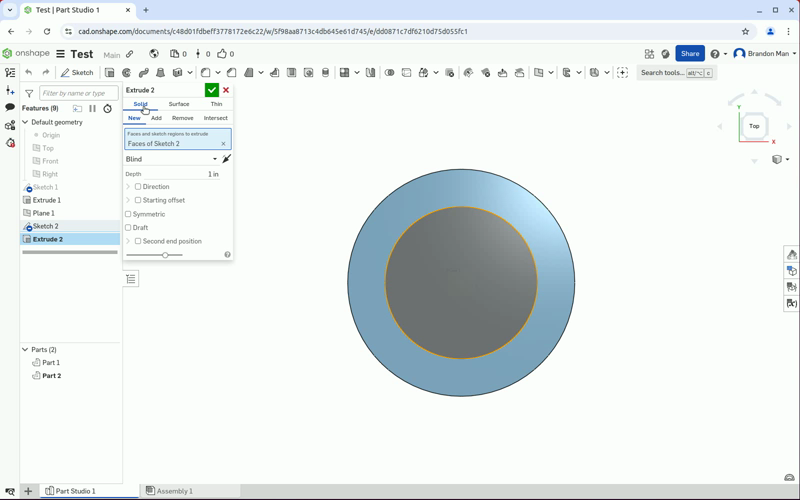
click(143, 106)
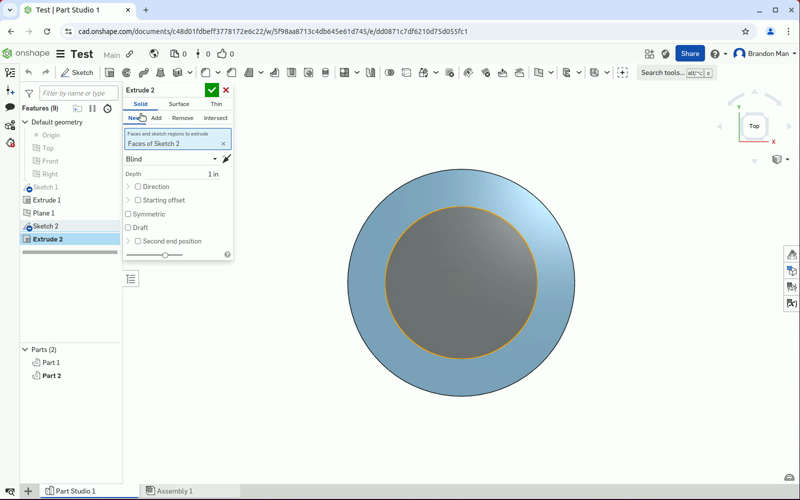
mouse_move(137, 120)
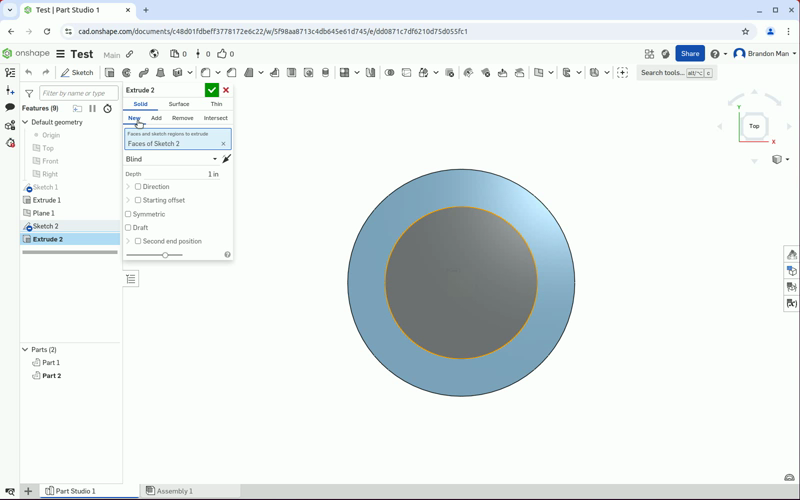
click(137, 120)
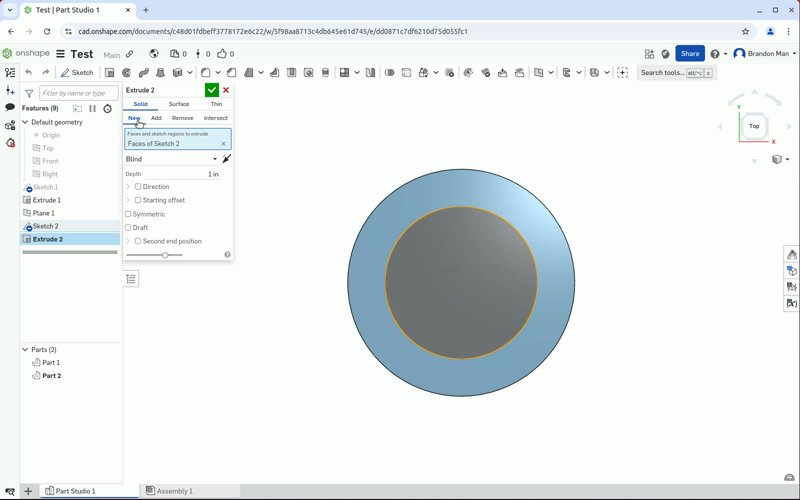
key(tab, 4)
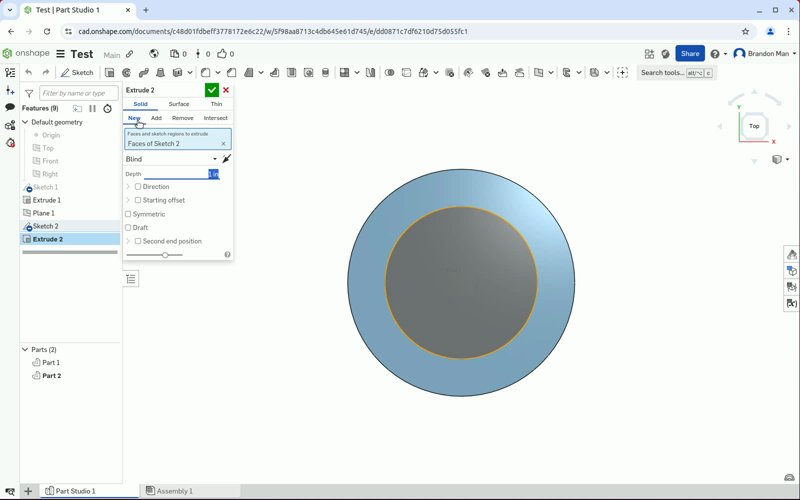
text(1.444)
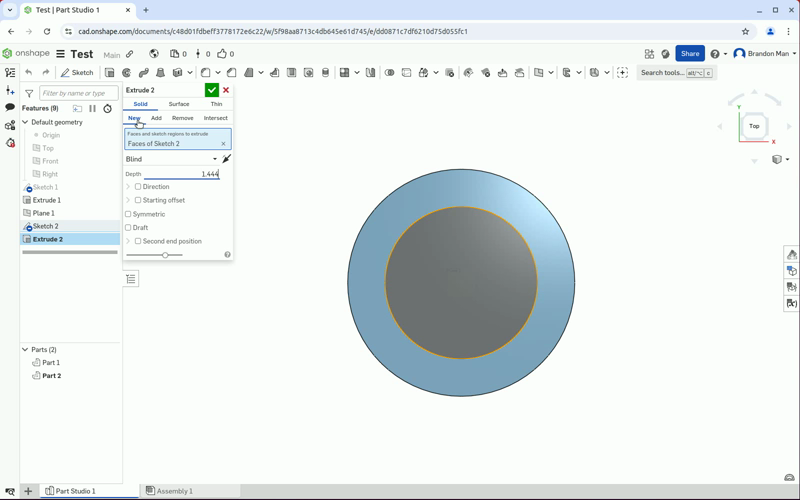
key(enter)
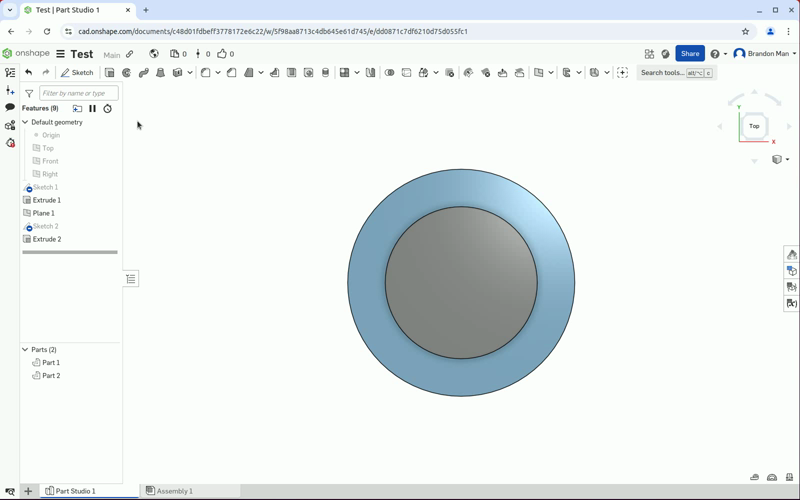
key(shift+h)
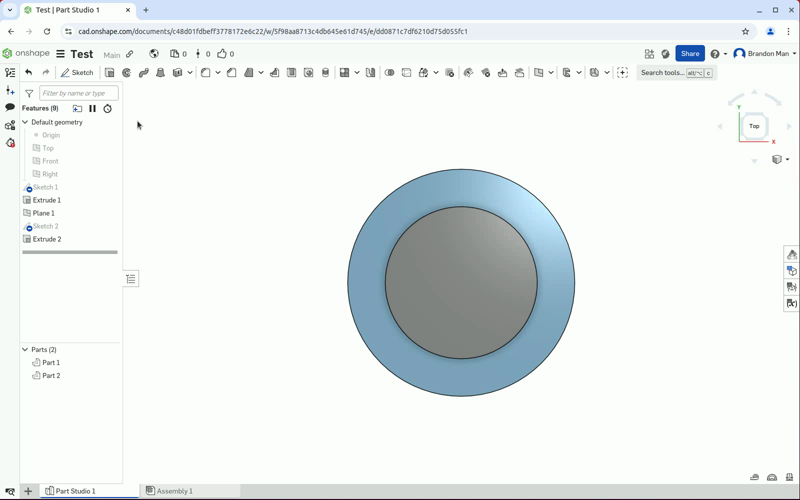
key(shift+h)
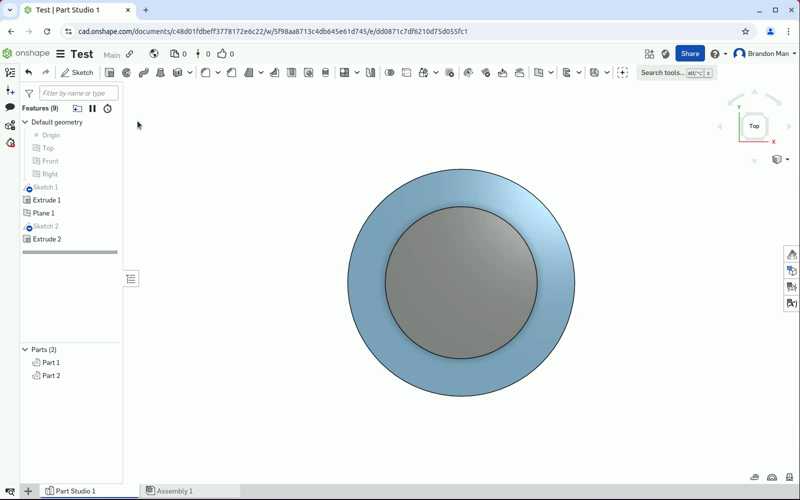
mouse_move(73, 189)
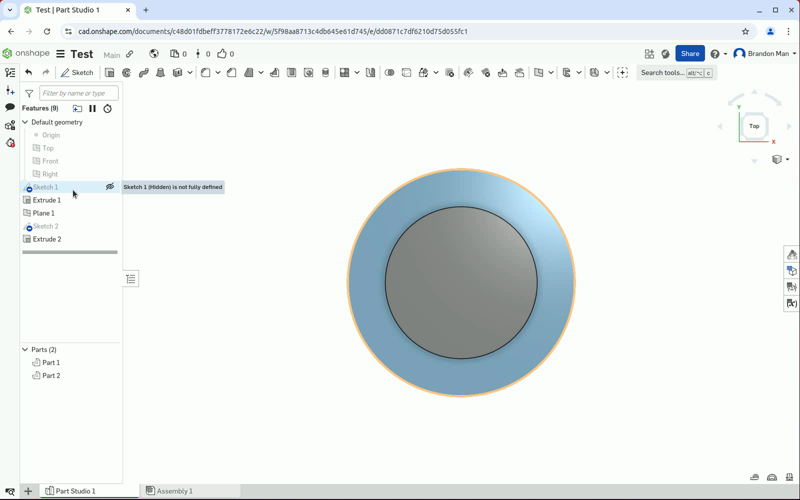
click(73, 189)
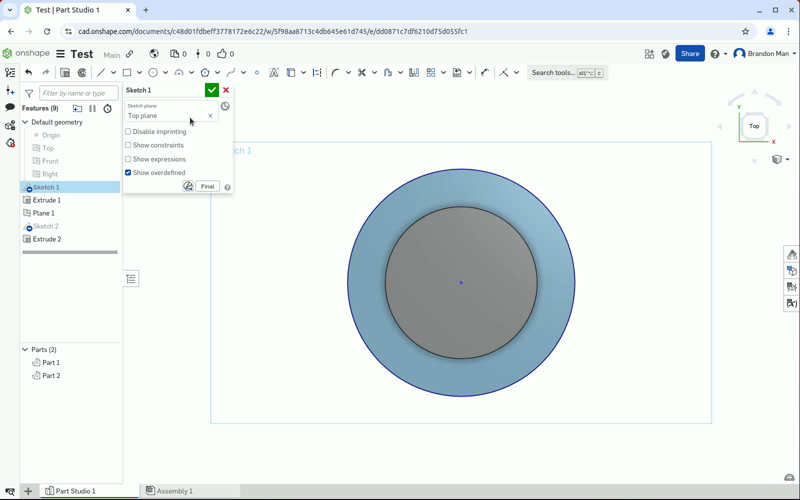
mouse_move(229, 92)
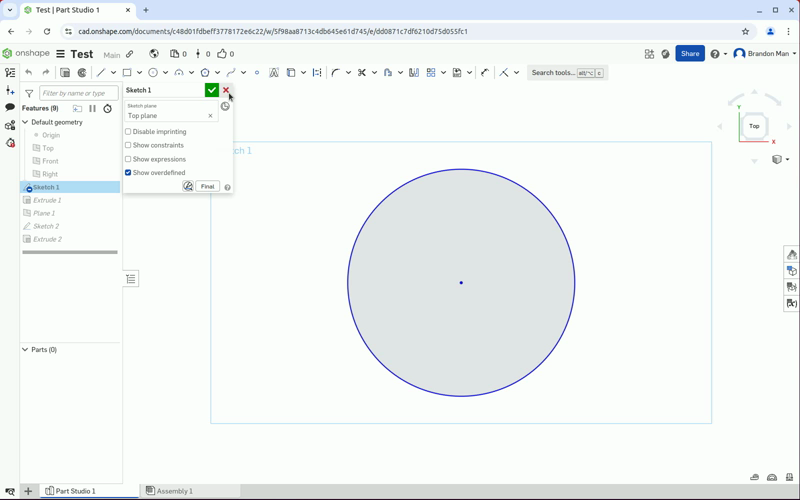
click(229, 92)
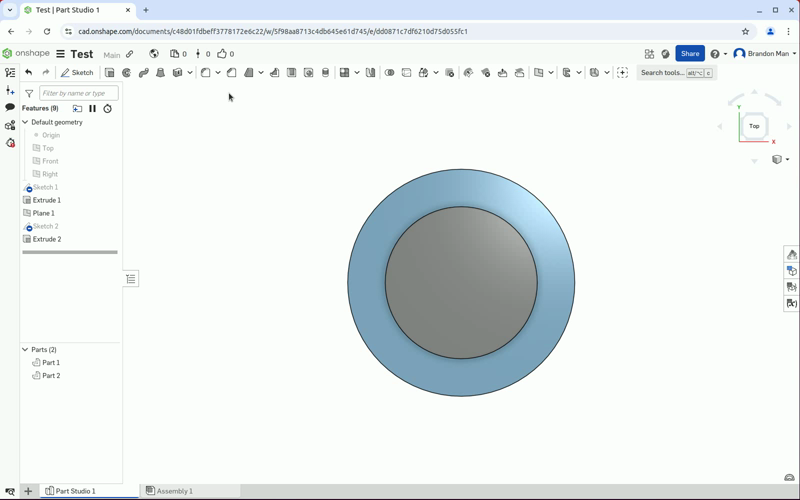
mouse_move(541, 75)
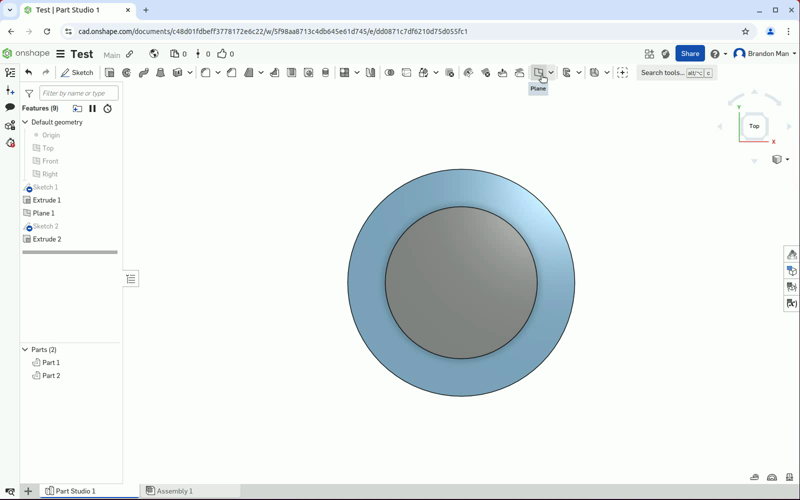
click(541, 75)
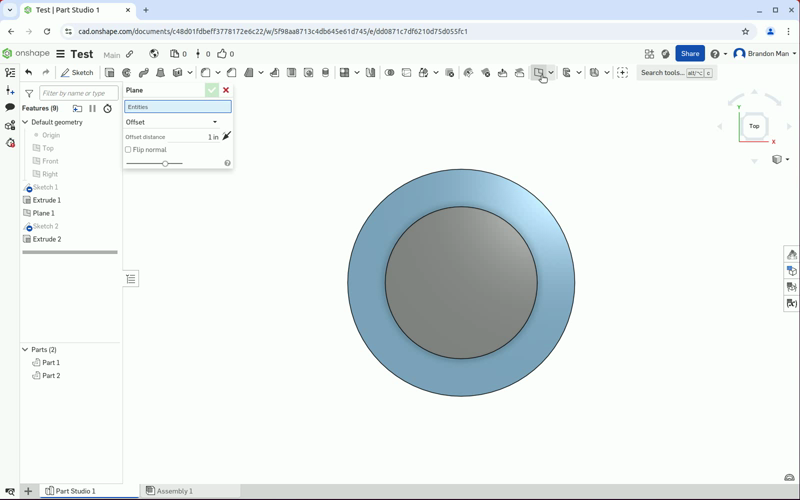
mouse_move(73, 150)
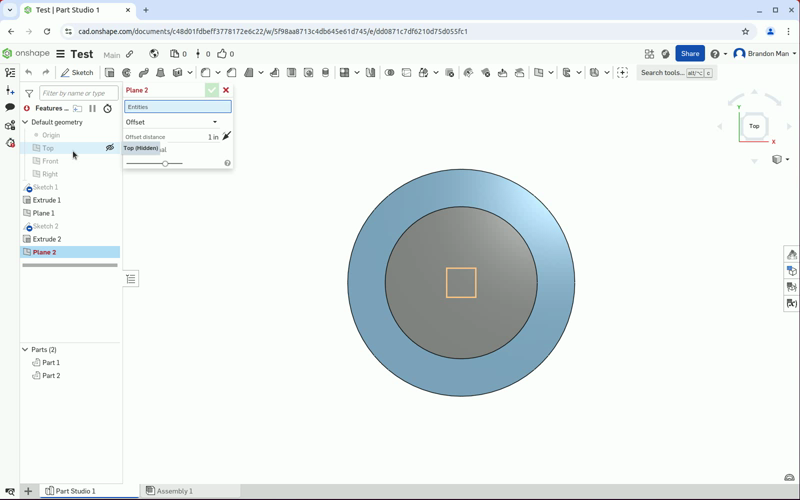
click(73, 150)
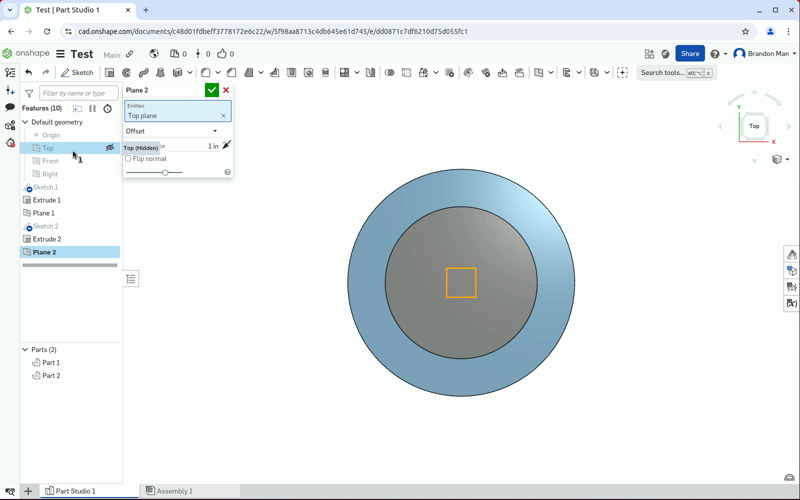
key(tab, 2)
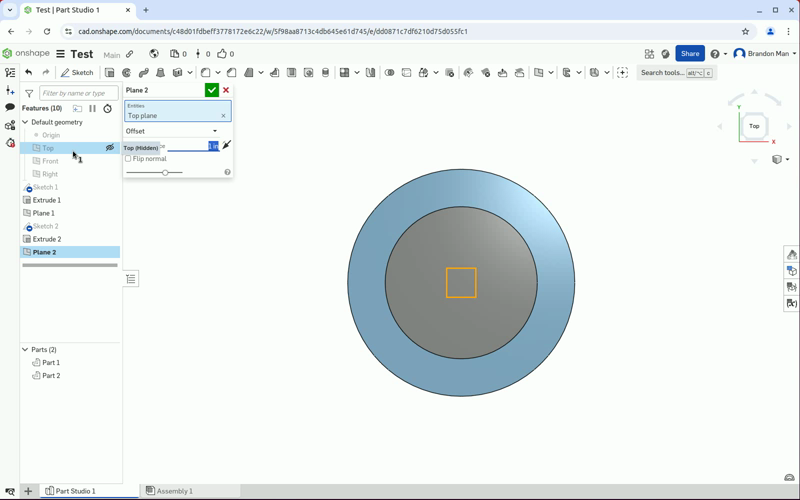
text(3.143)
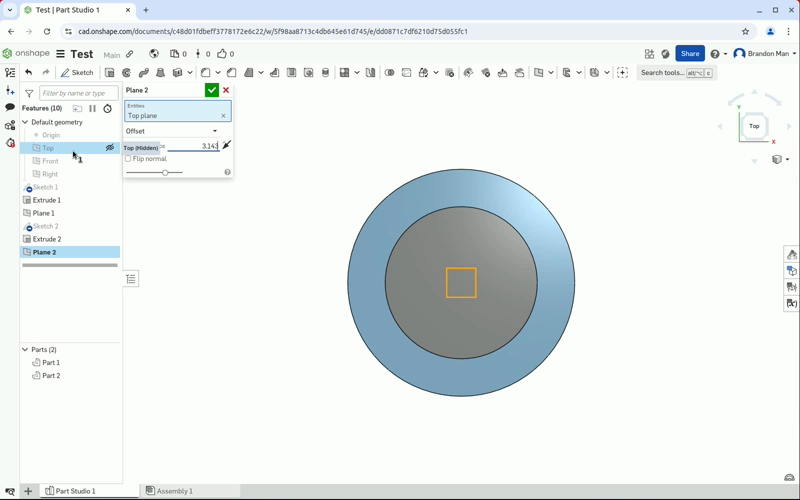
key(enter, 2)
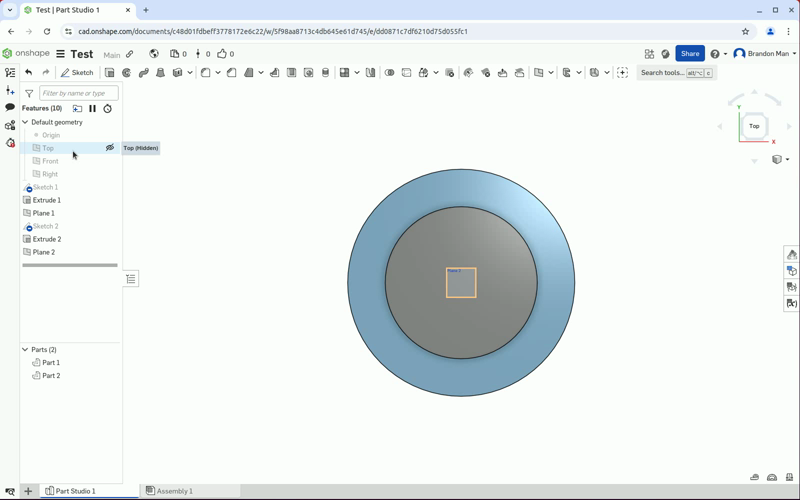
key(shift+s)
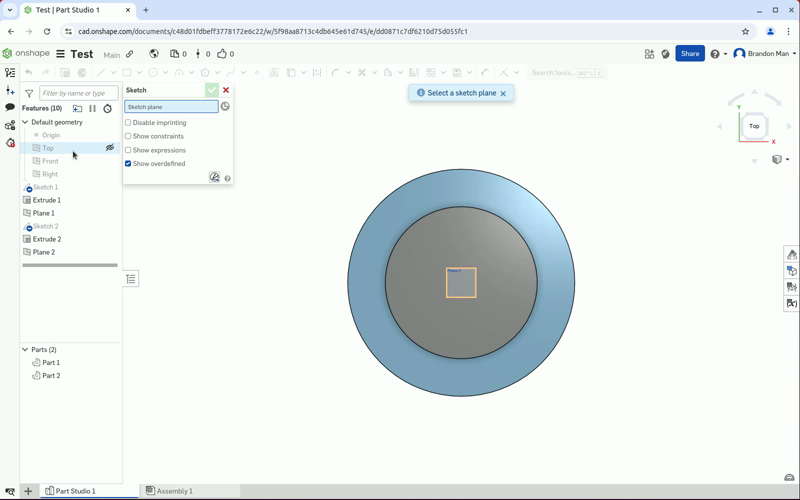
mouse_move(73, 254)
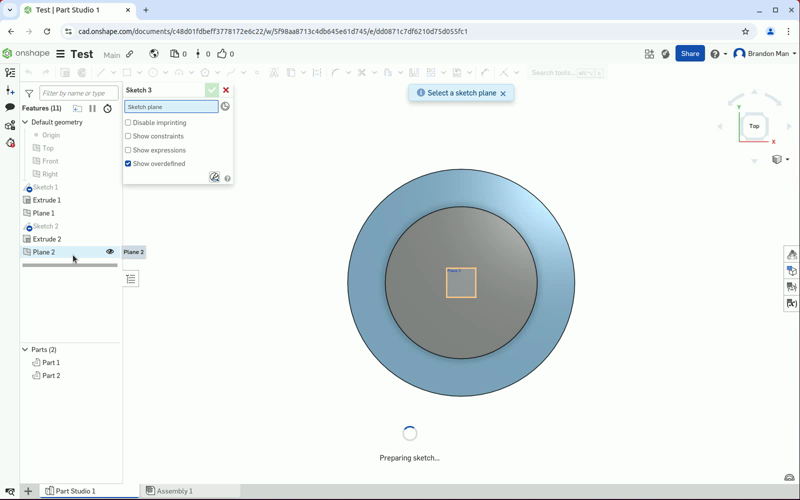
click(73, 254)
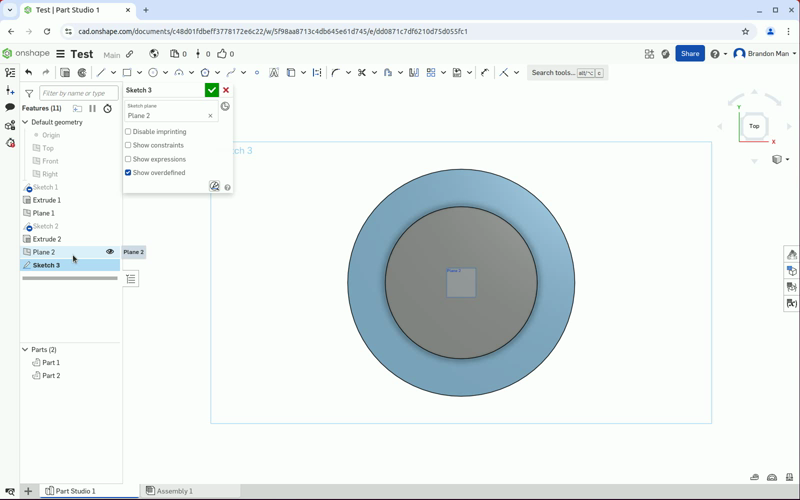
mouse_move(73, 352)
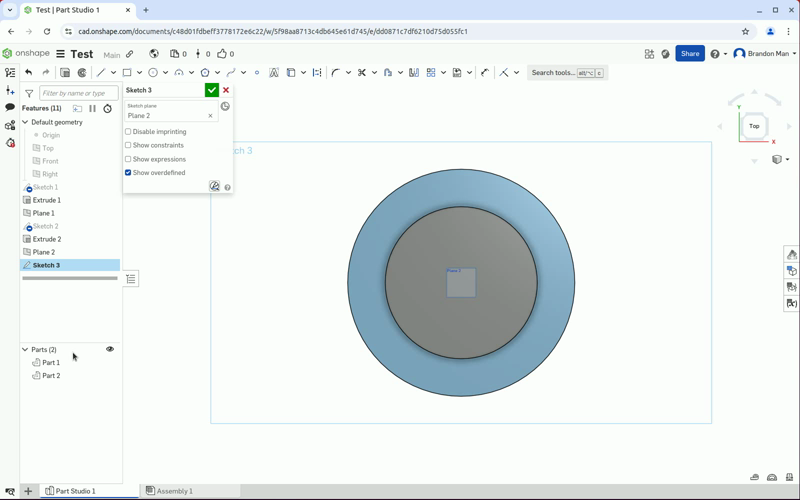
key(y)
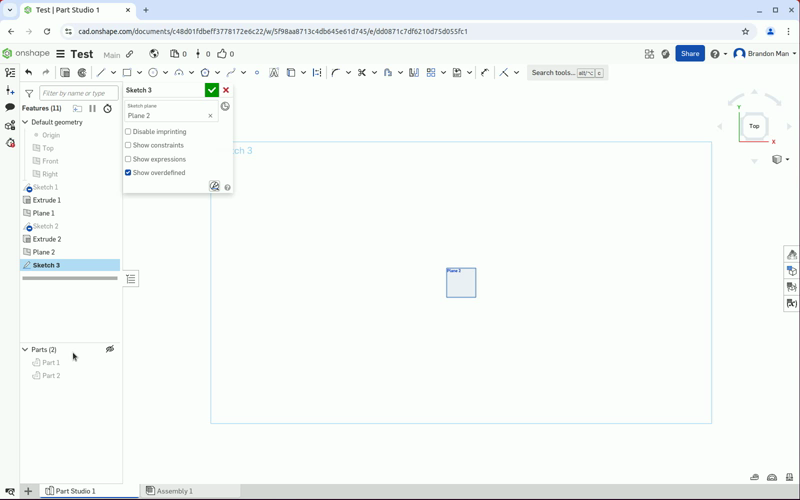
key(c)
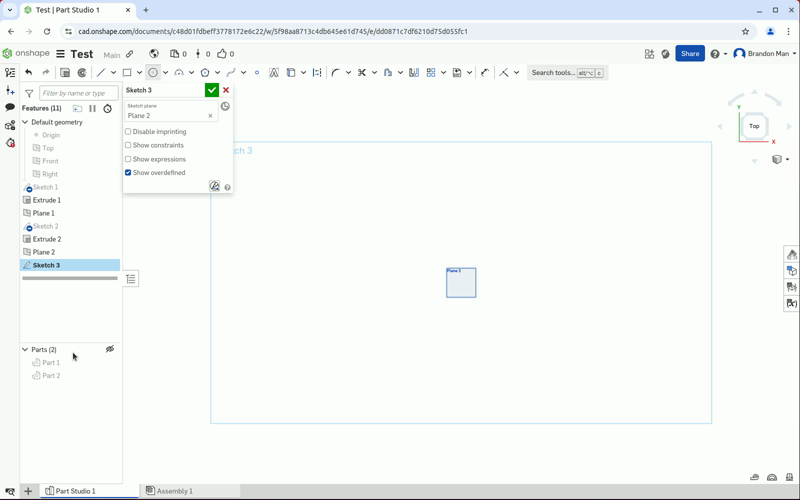
key_down(shift)
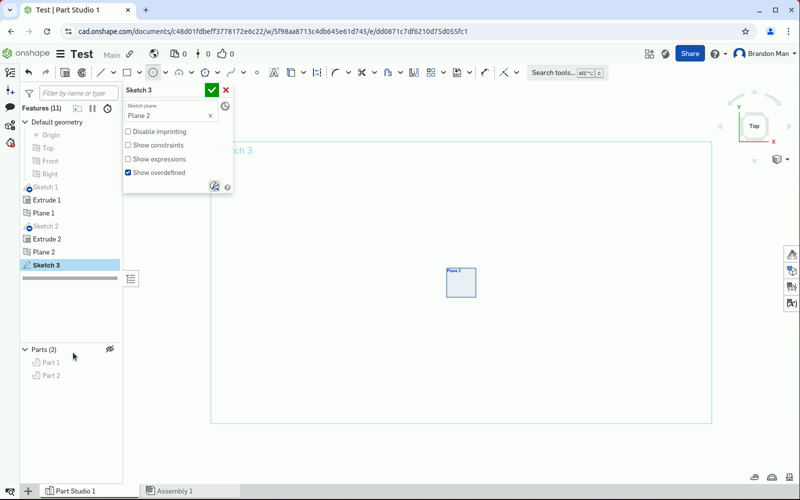
mouse_move(461, 282)
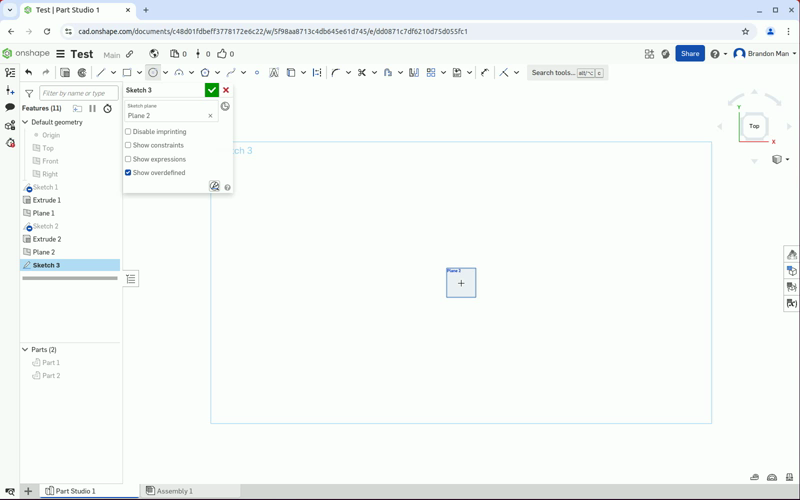
click(461, 282)
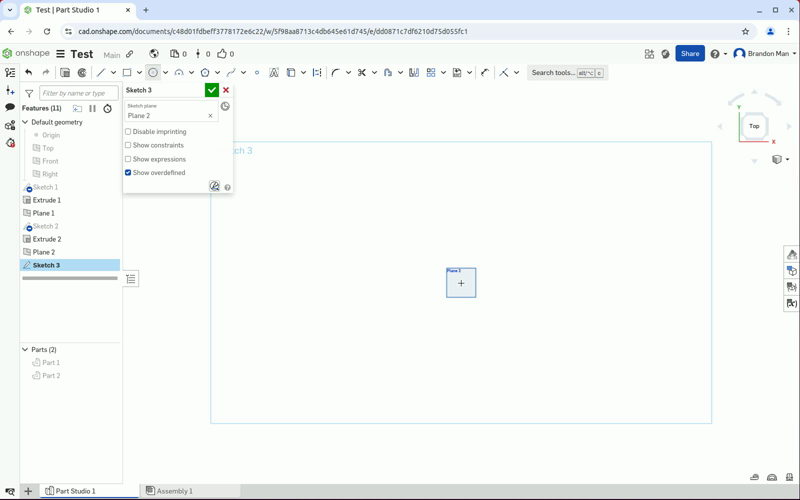
key_up(shift)
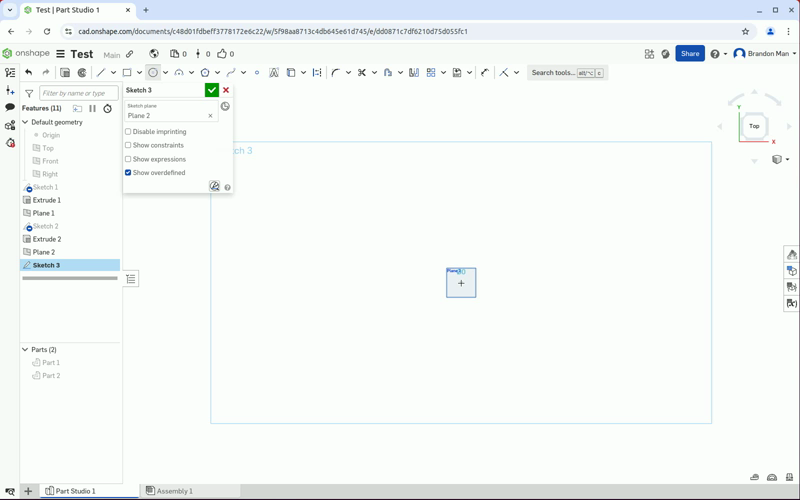
mouse_move(499, 282)
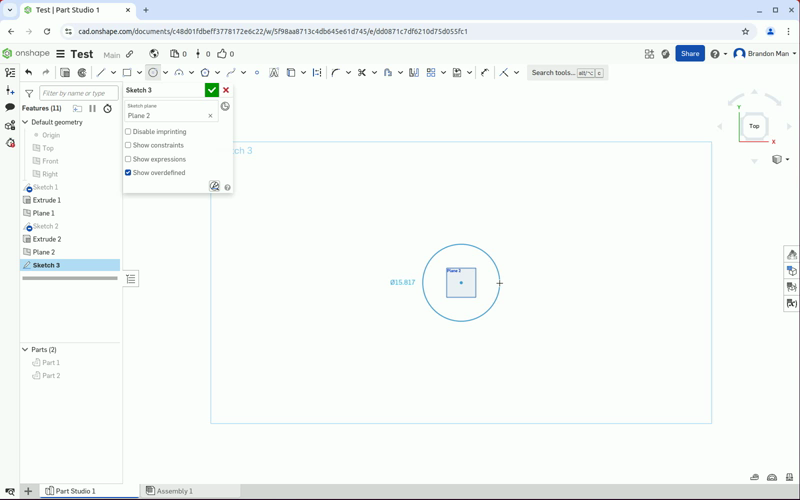
click(499, 282)
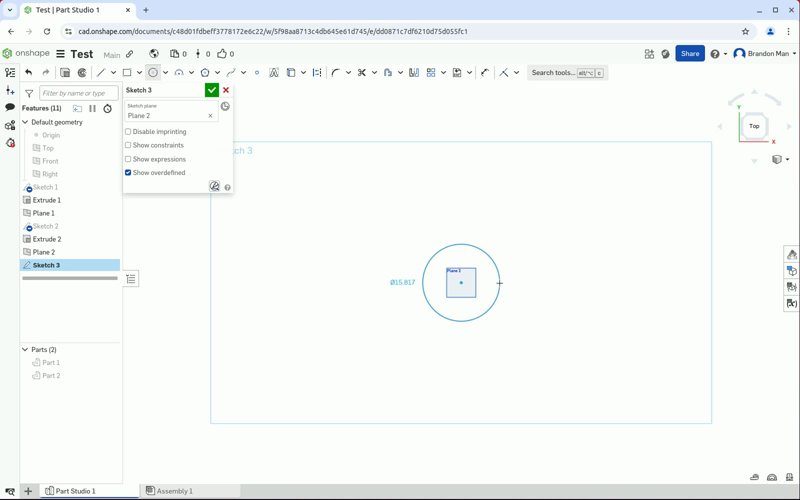
key(esc)
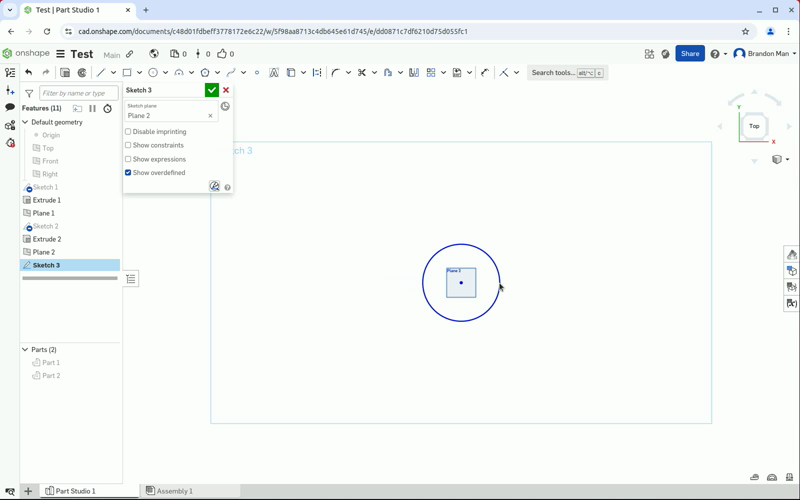
mouse_move(468, 306)
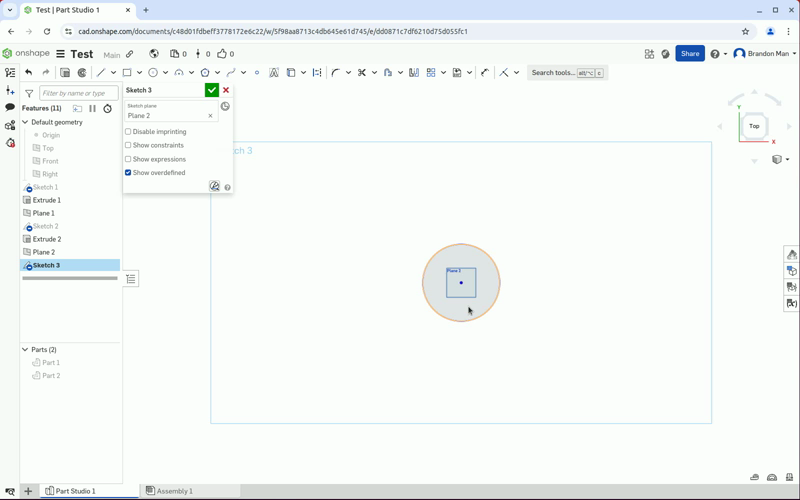
click(468, 306)
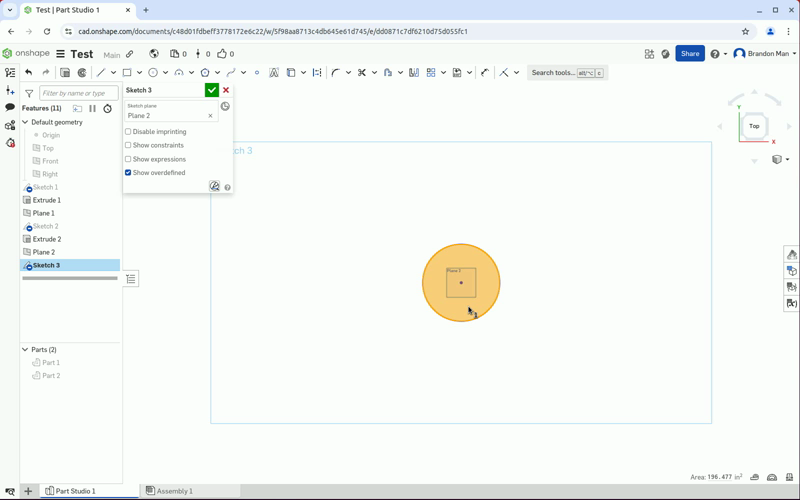
mouse_move(73, 352)
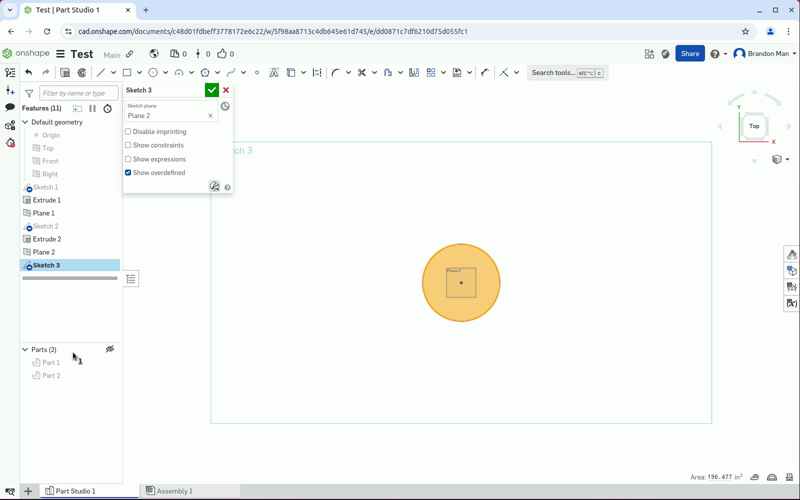
key(shift+y)
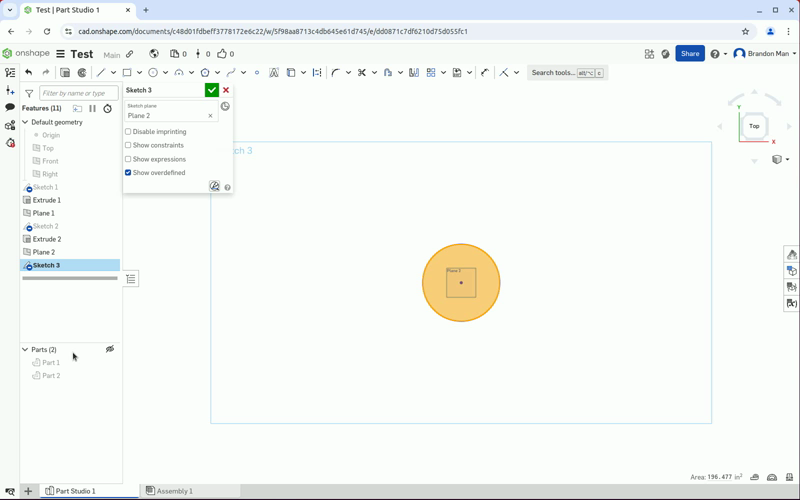
key(shift+e)
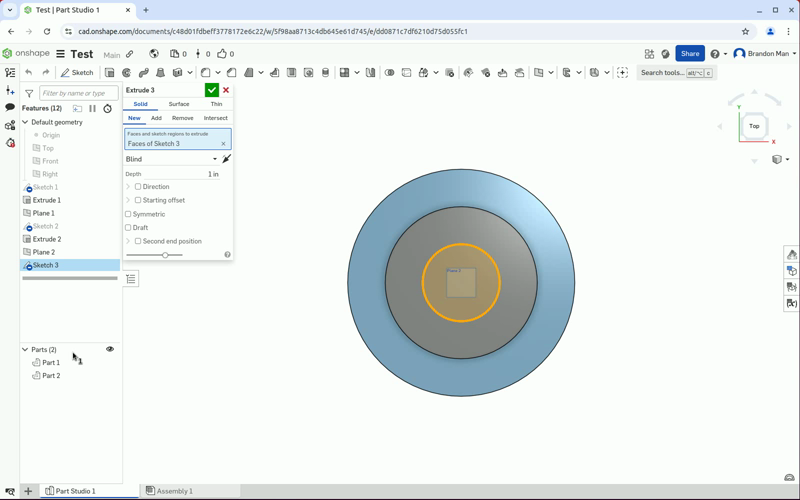
mouse_move(143, 106)
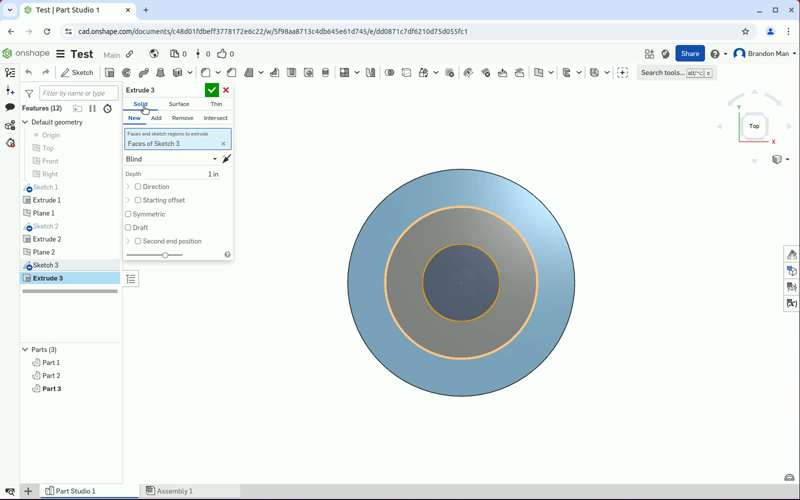
click(143, 106)
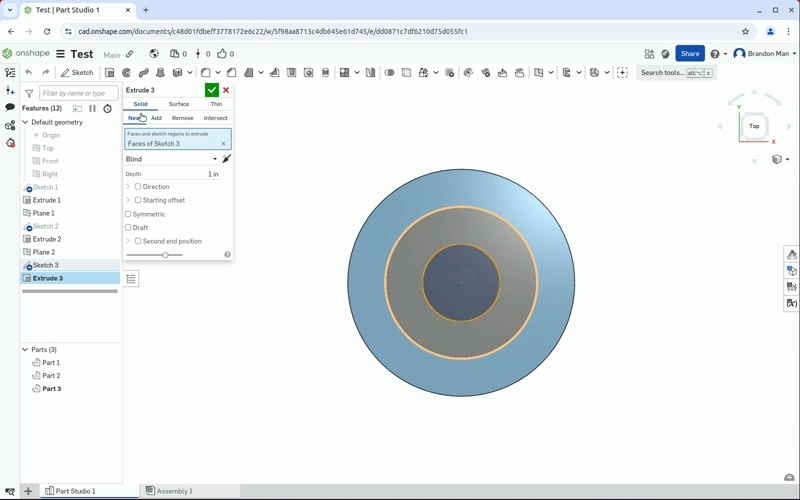
mouse_move(137, 120)
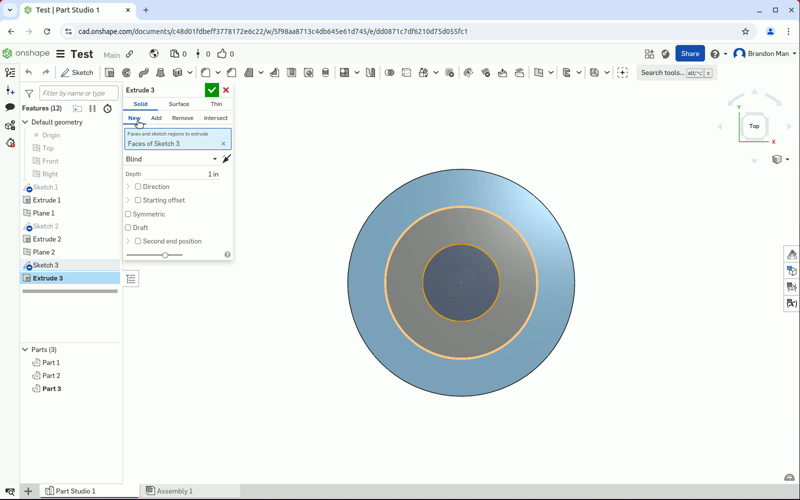
click(137, 120)
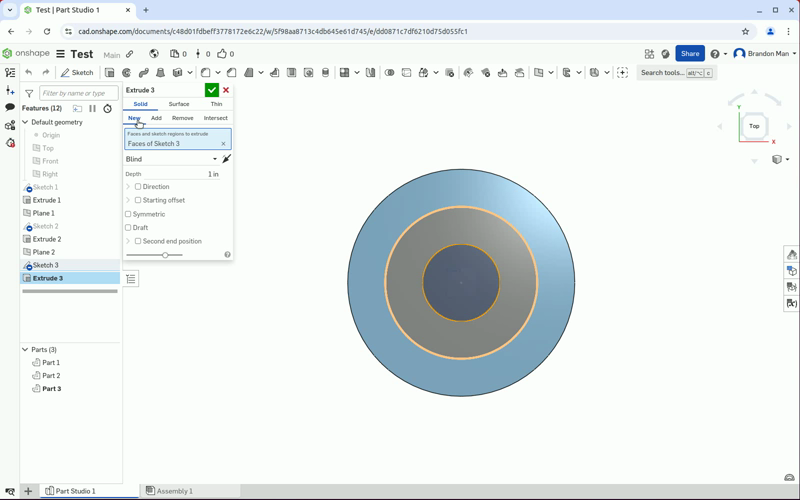
key(tab, 4)
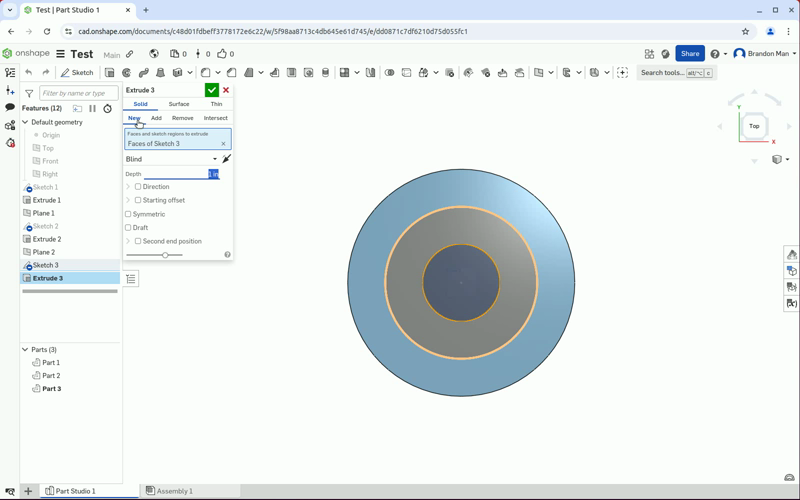
text(1.444)
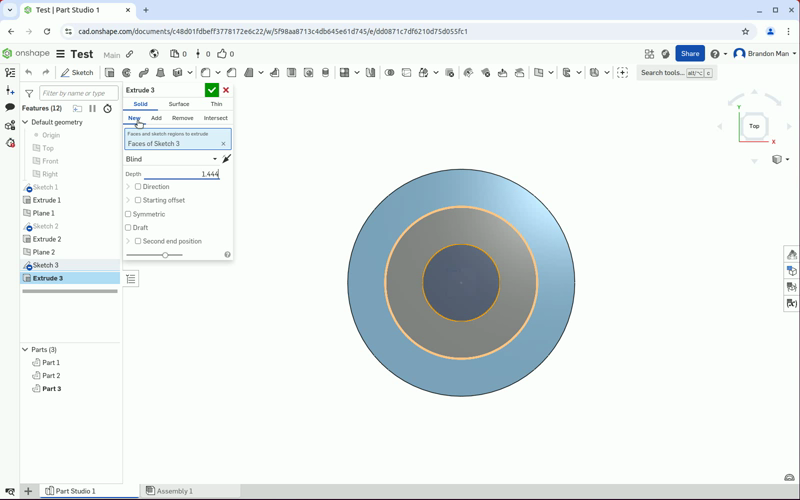
key(enter)
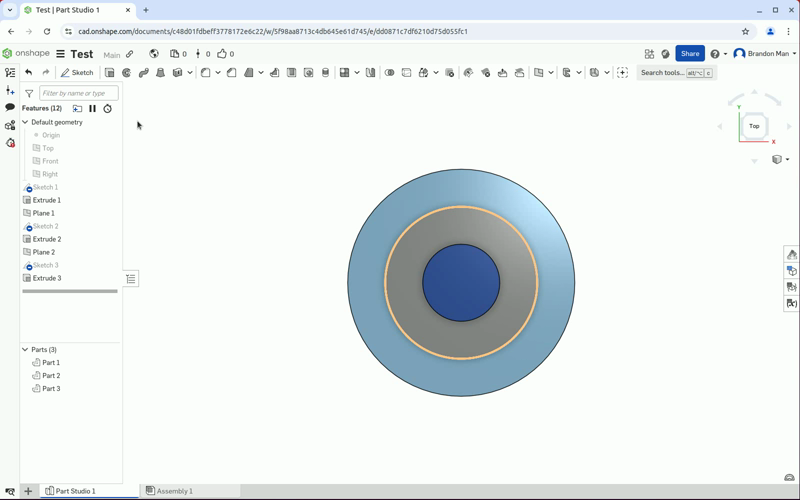
key(shift+h)
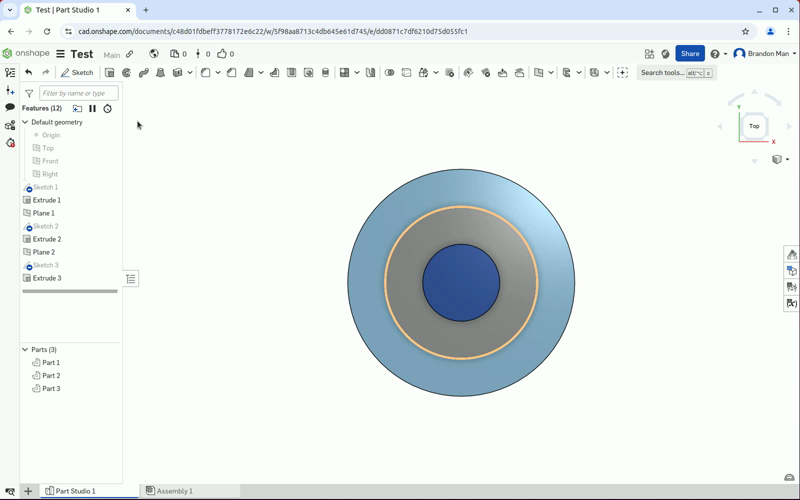
key(shift+h)
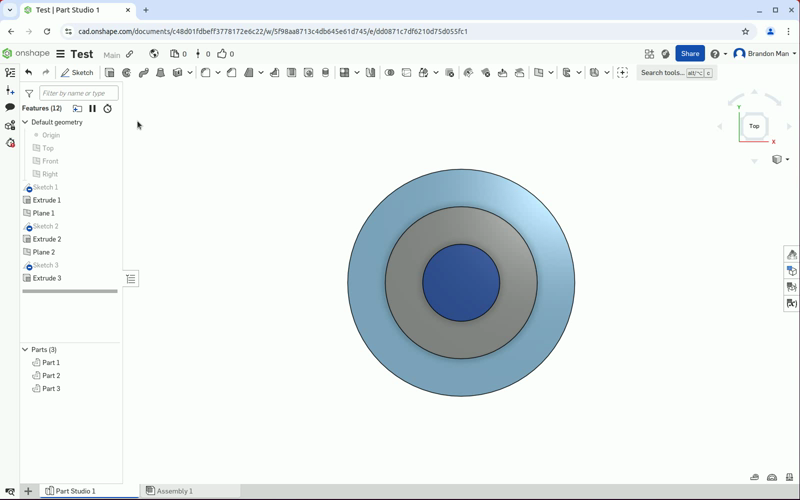
mouse_move(73, 189)
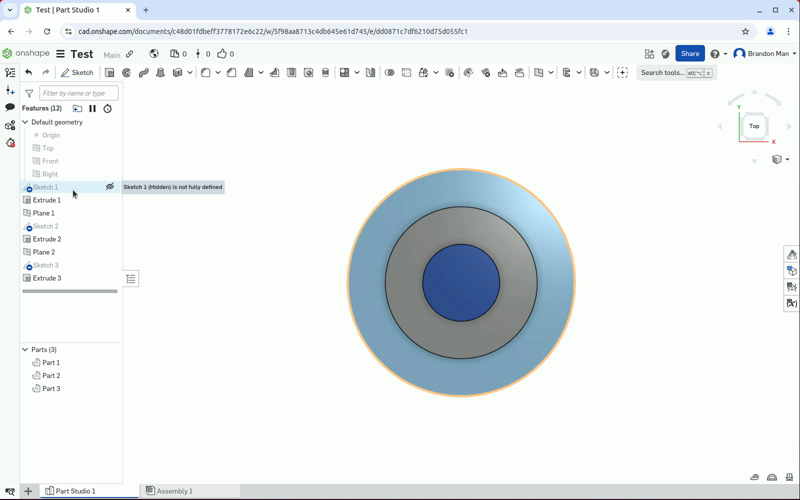
click(73, 189)
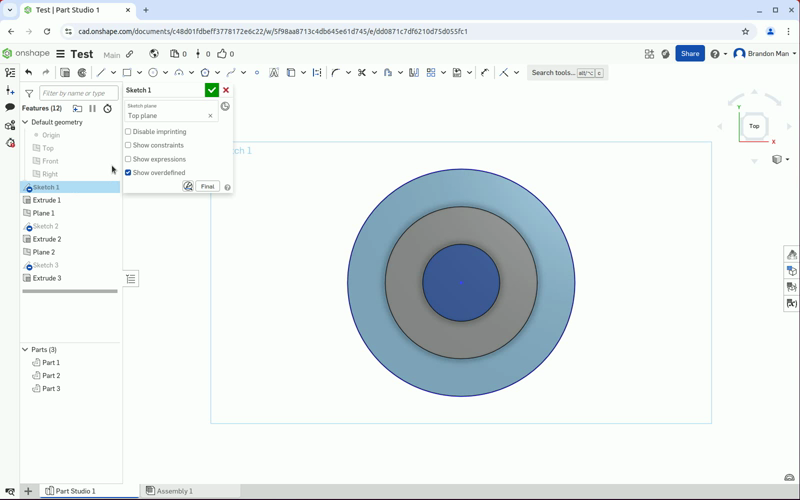
mouse_move(229, 92)
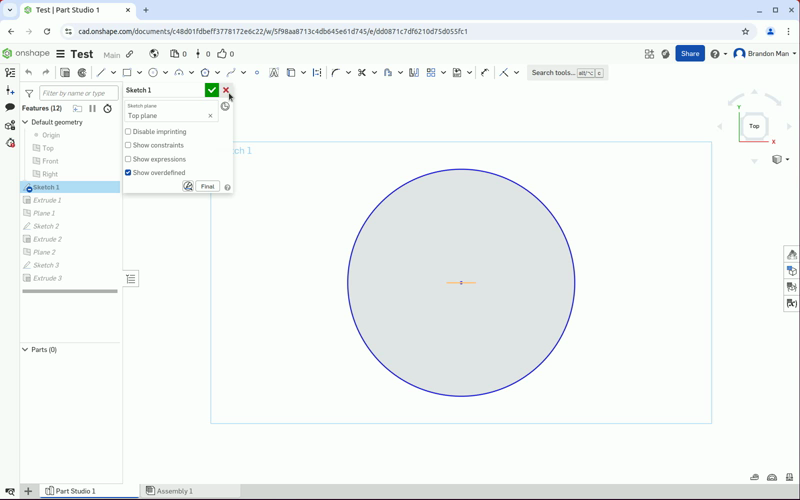
click(229, 92)
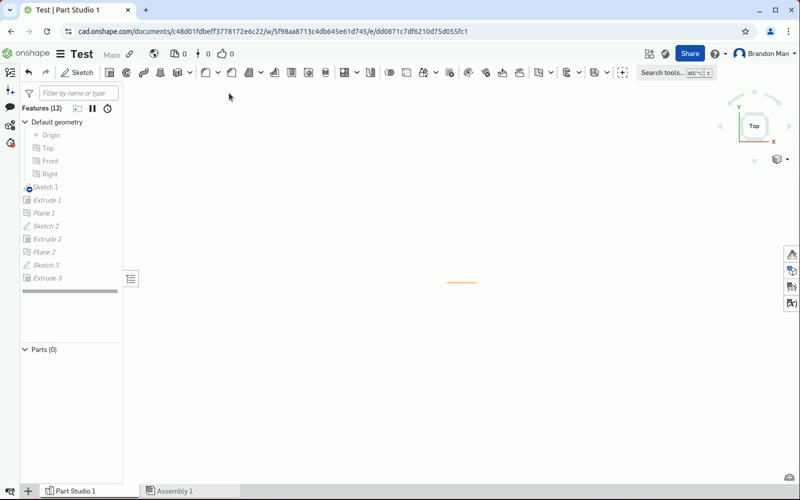
mouse_move(541, 75)
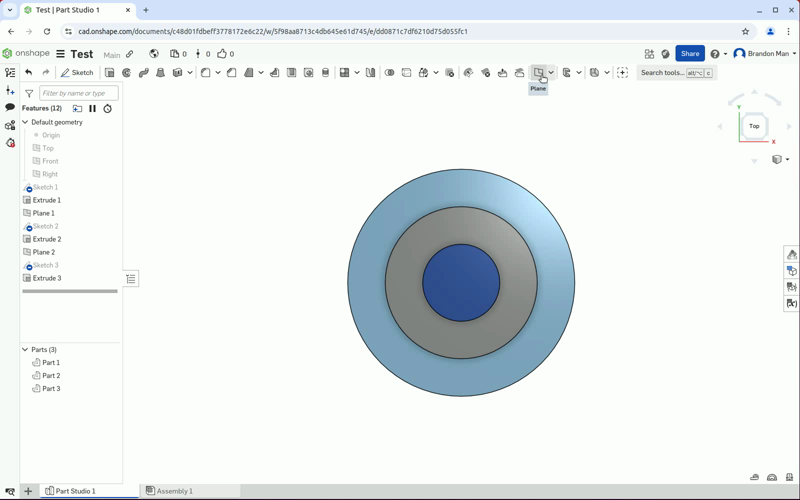
click(541, 75)
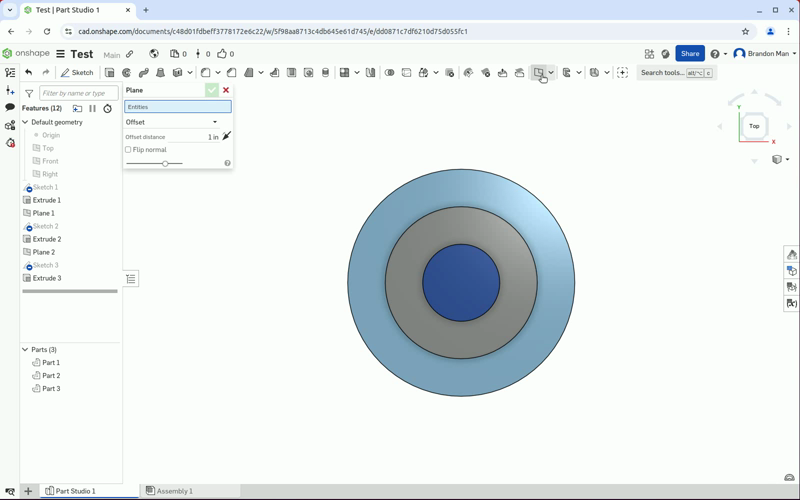
mouse_move(73, 150)
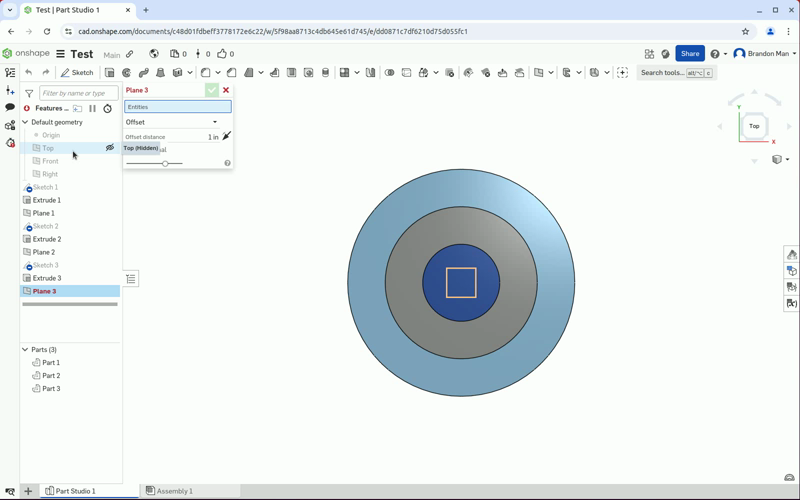
click(73, 150)
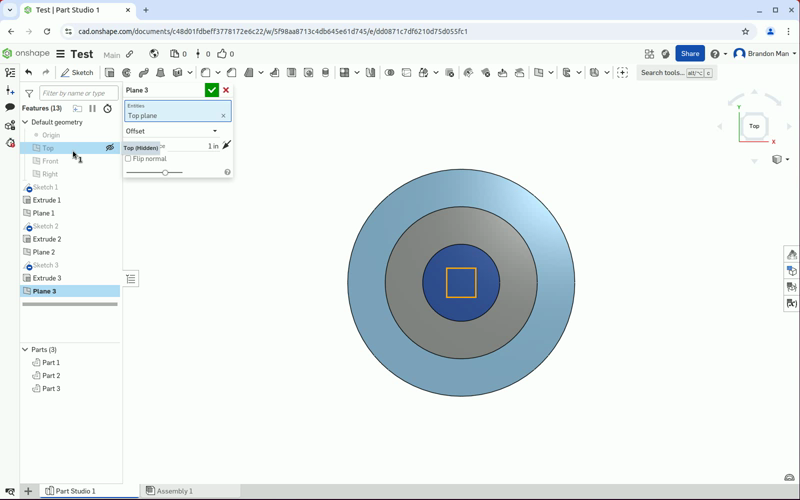
key(tab, 2)
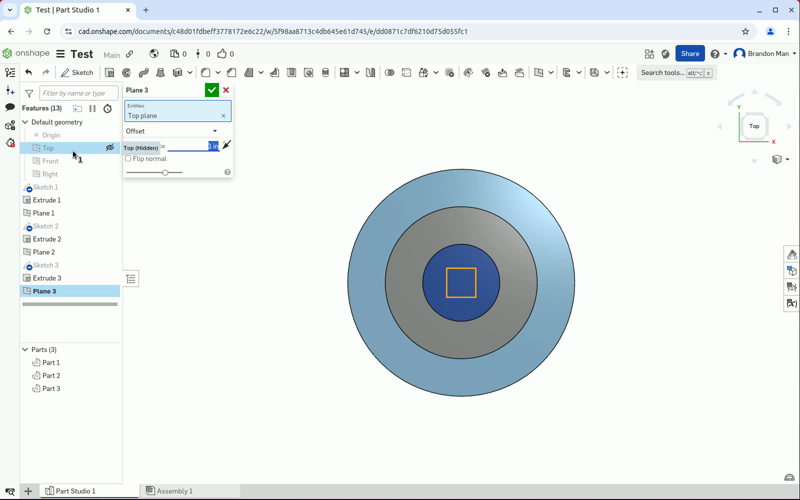
text(4.56)
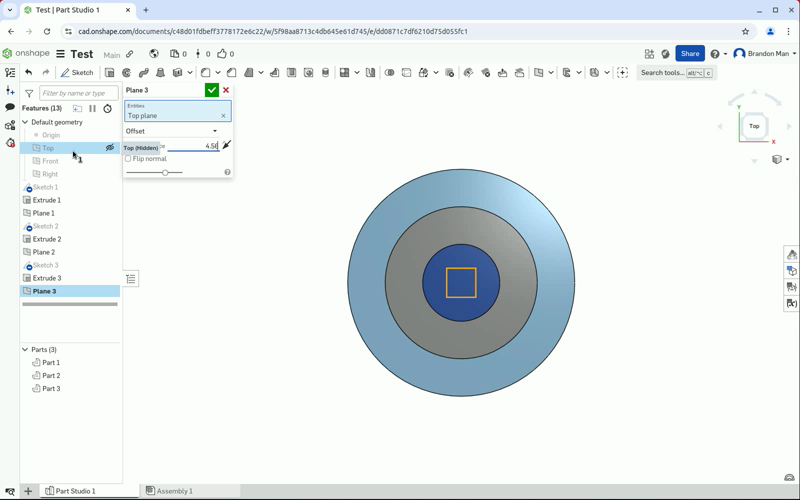
key(enter, 2)
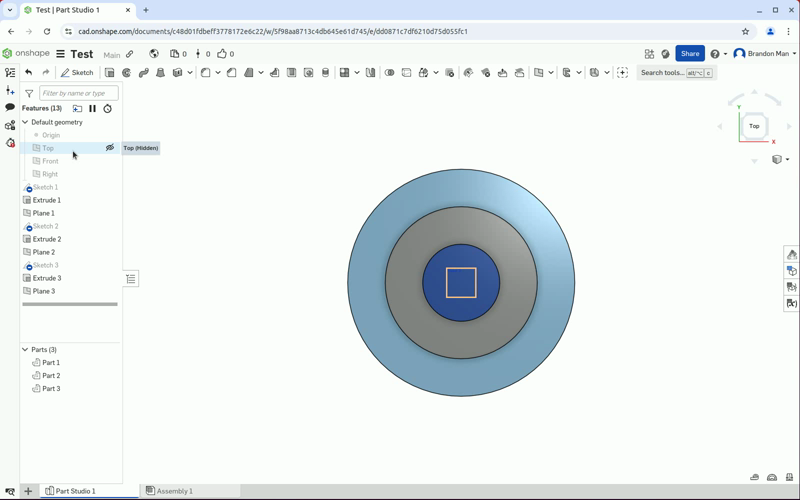
key(shift+s)
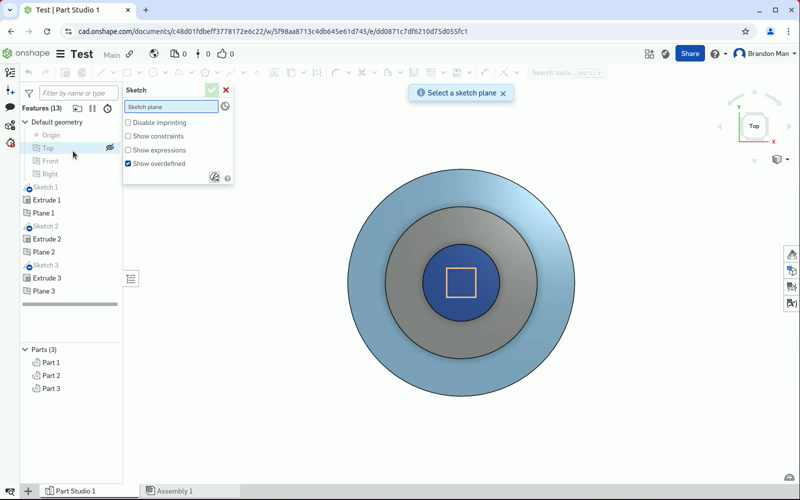
mouse_move(73, 293)
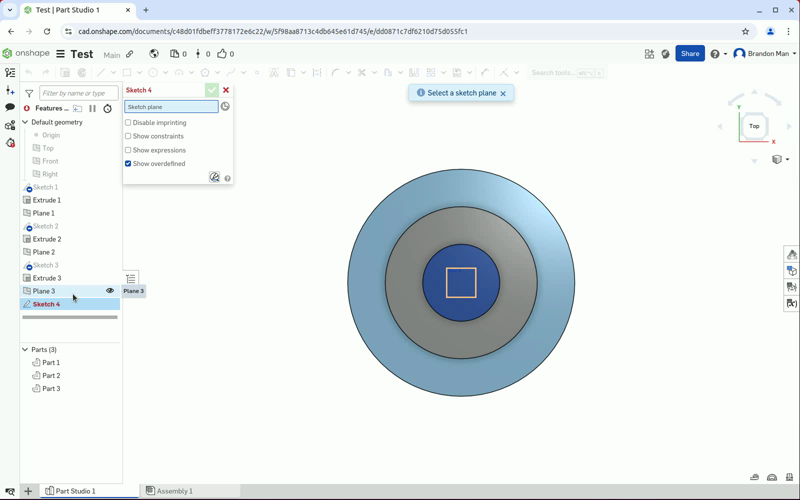
click(73, 293)
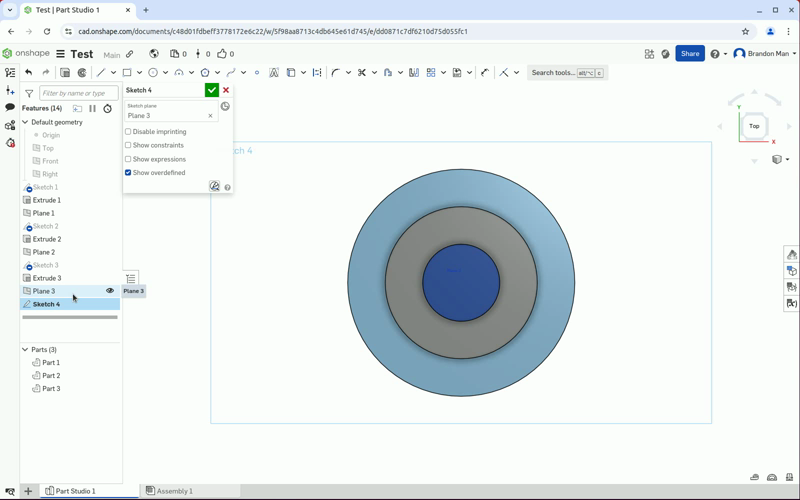
mouse_move(73, 352)
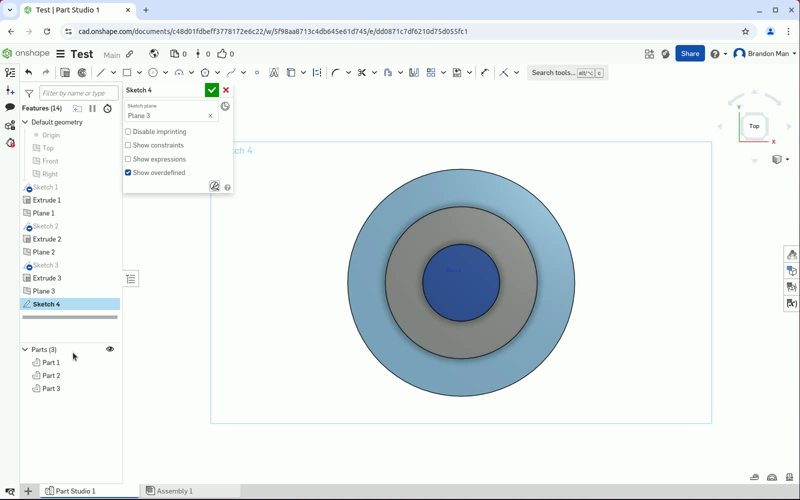
key(y)
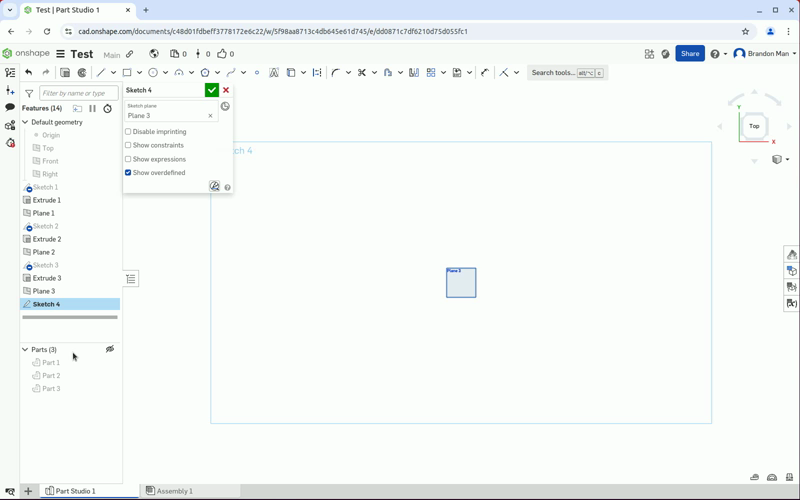
key(c)
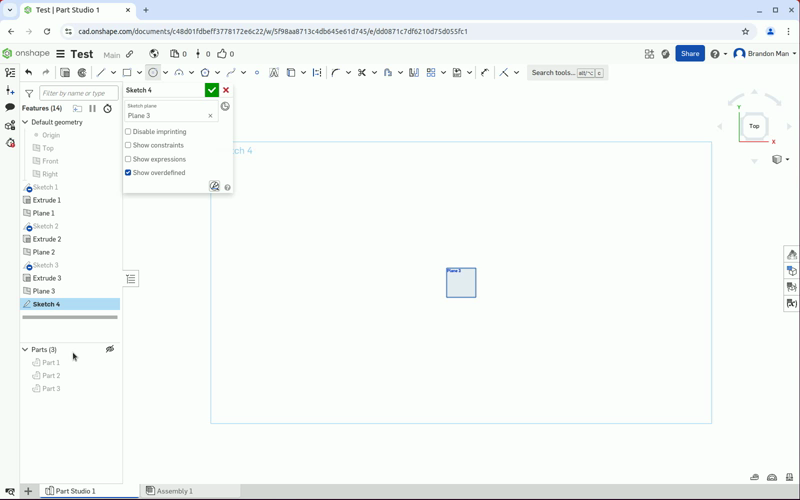
key_down(shift)
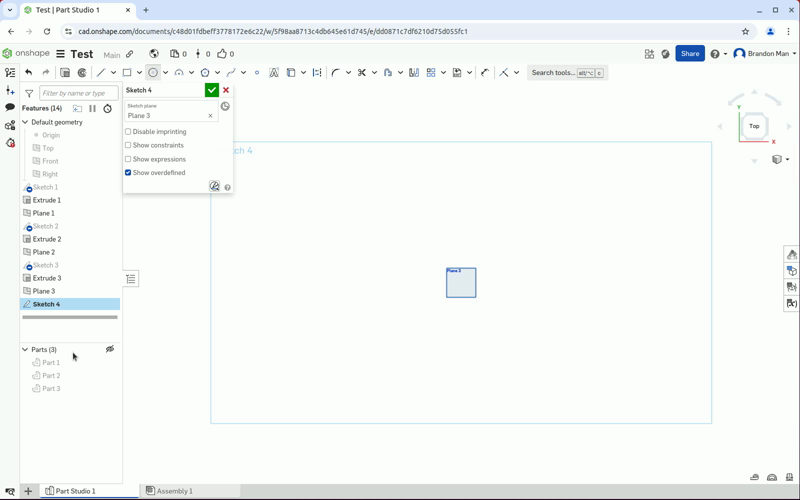
mouse_move(461, 282)
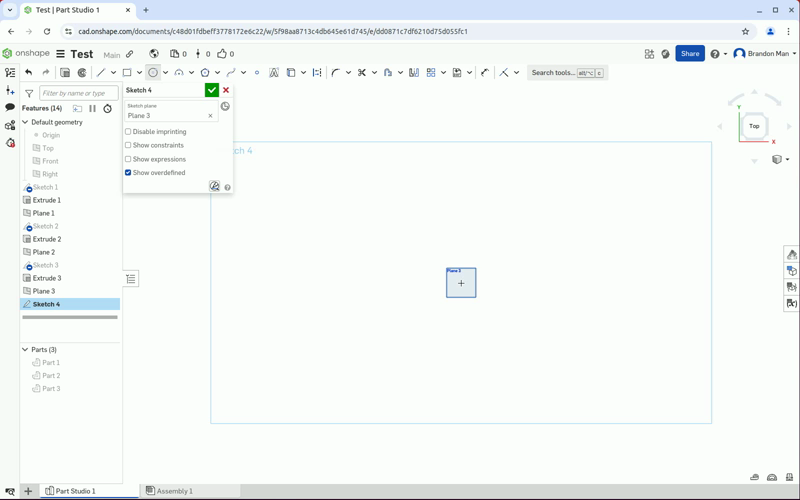
click(461, 282)
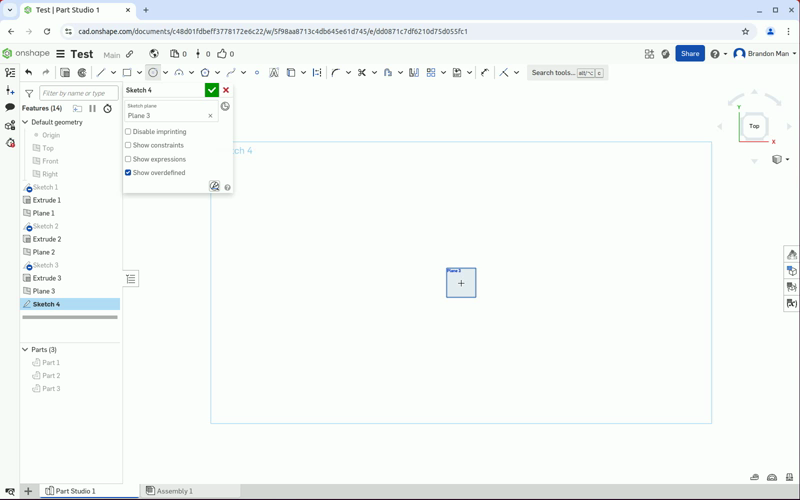
key_up(shift)
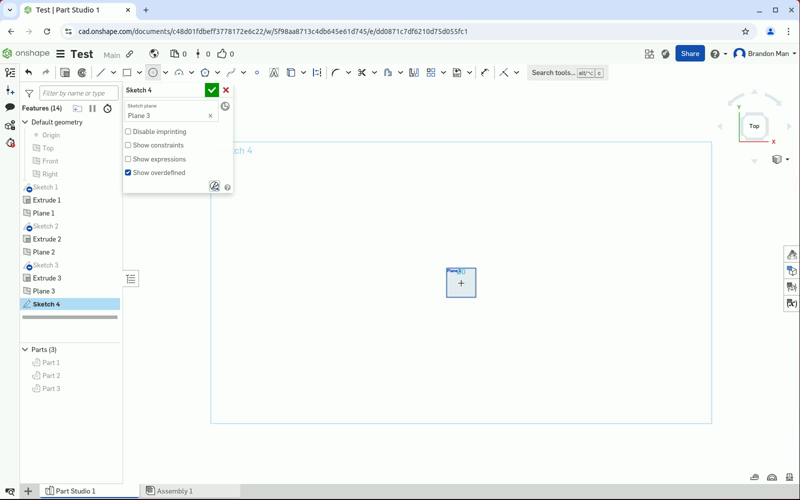
mouse_move(480, 282)
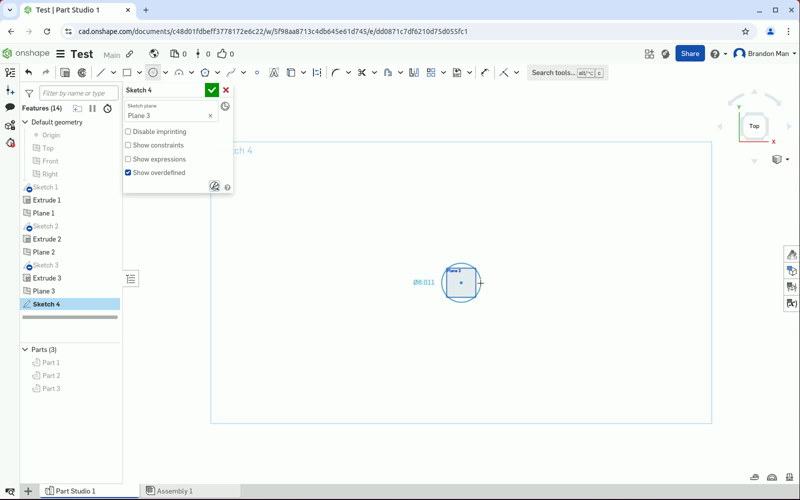
click(480, 282)
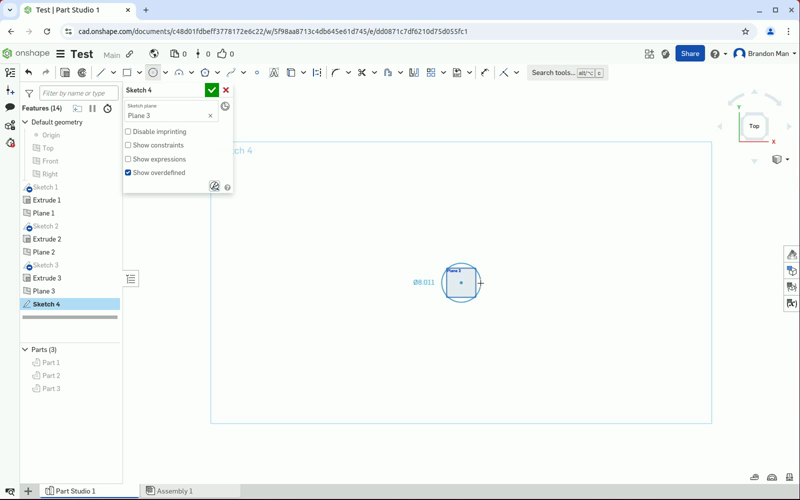
key(esc)
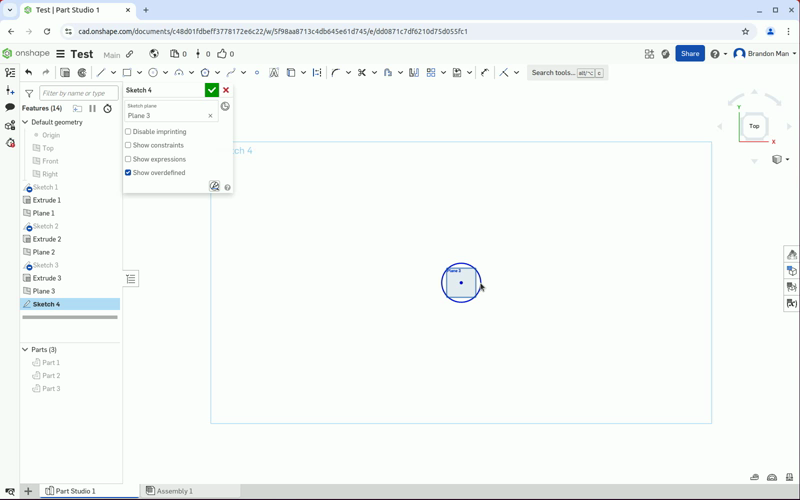
mouse_move(444, 283)
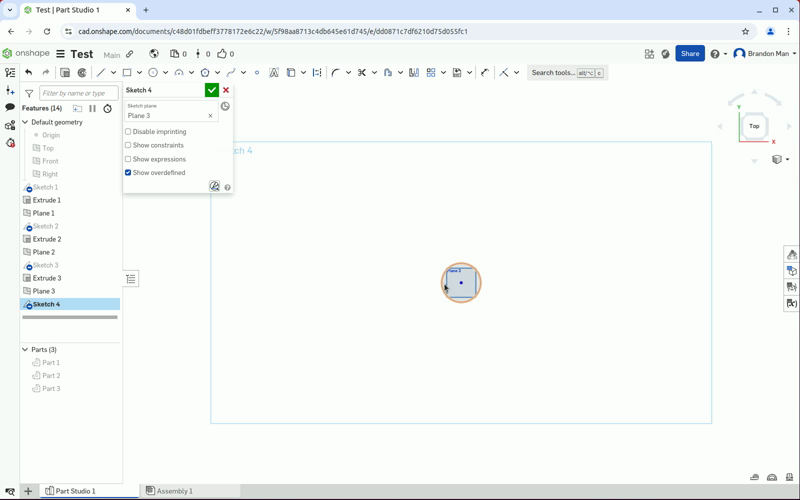
scroll(6)
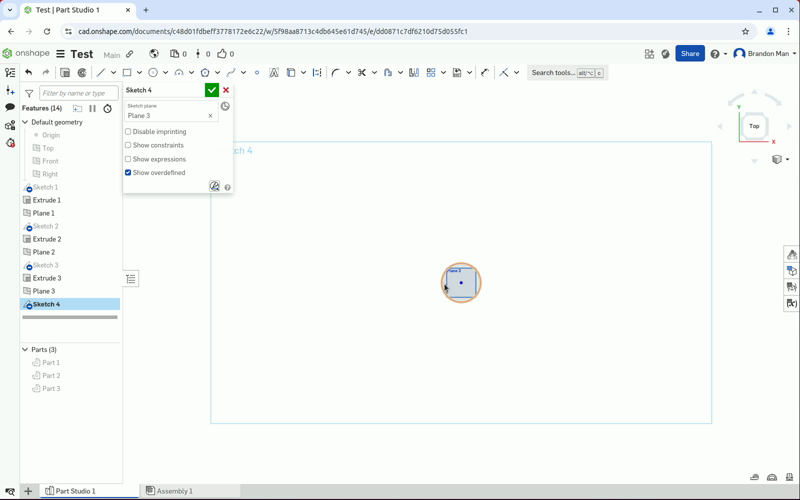
scroll(6)
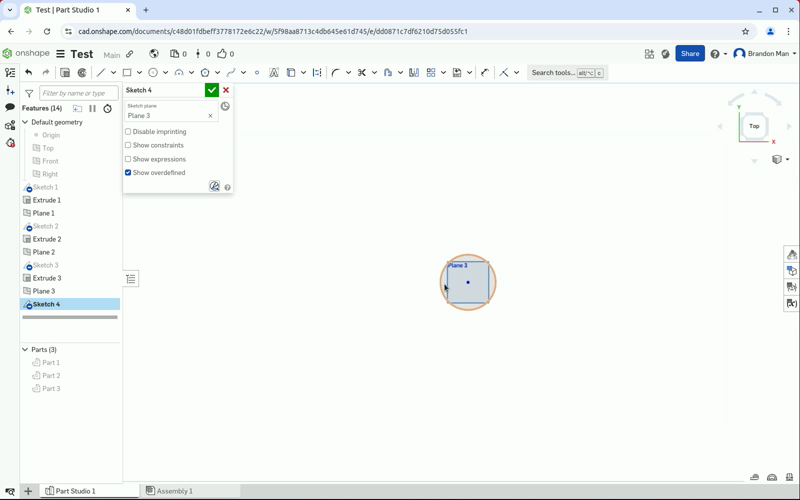
scroll(6)
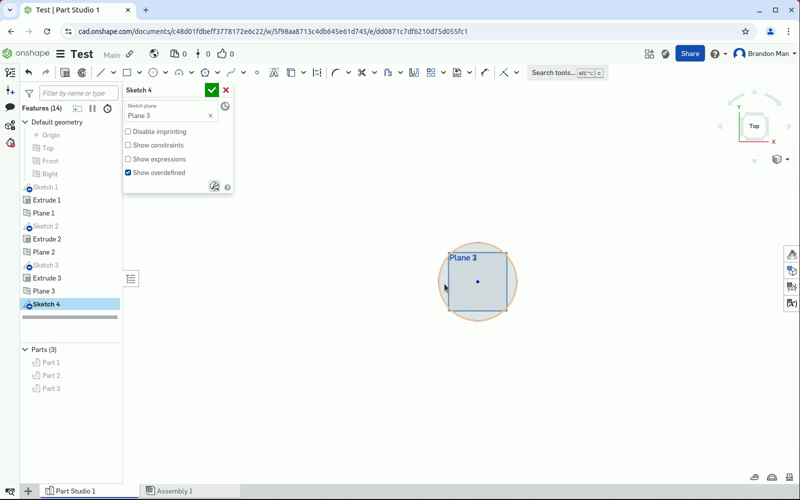
scroll(6)
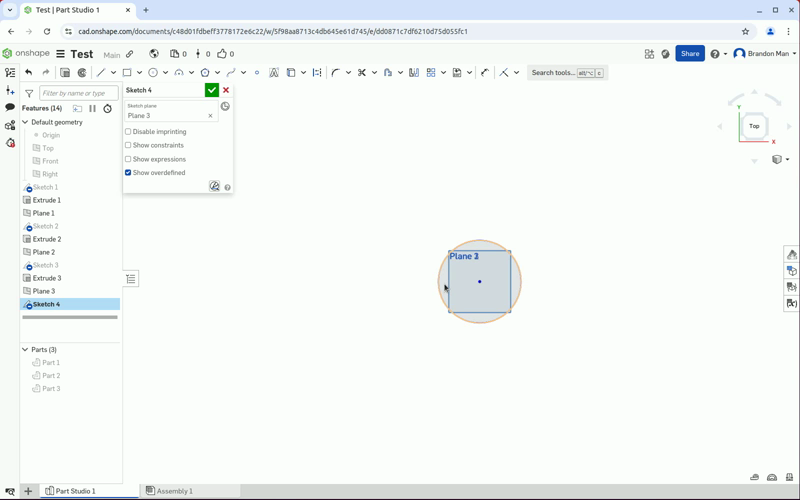
scroll(6)
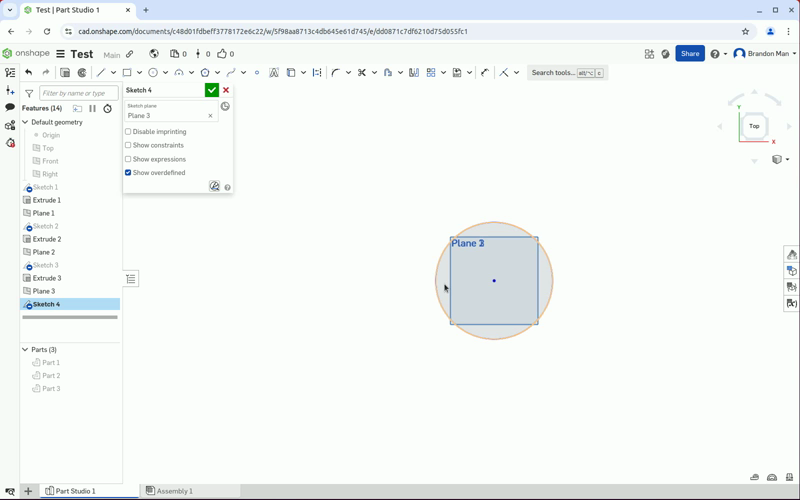
scroll(6)
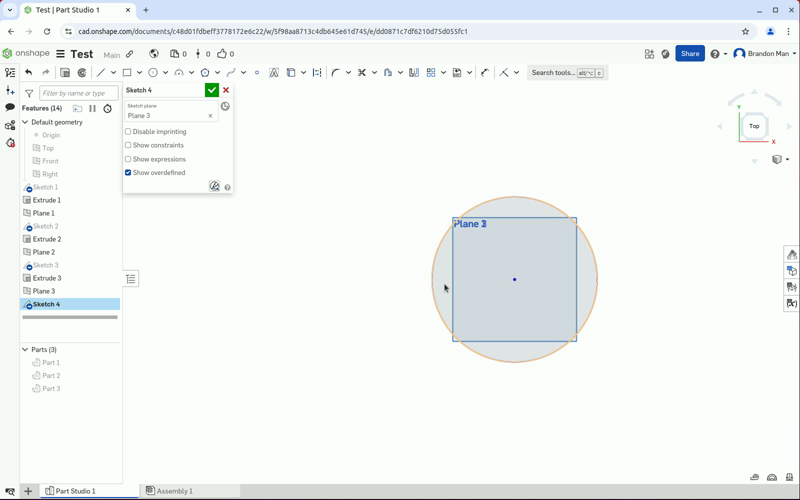
scroll(6)
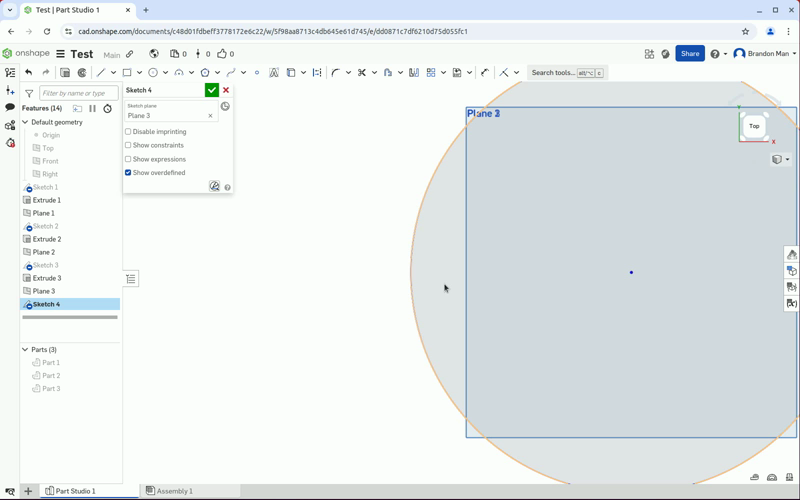
click(444, 283)
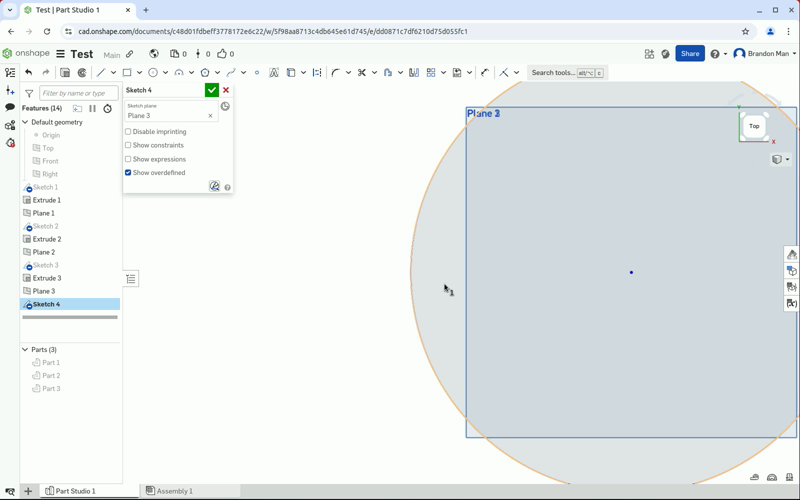
scroll(-6)
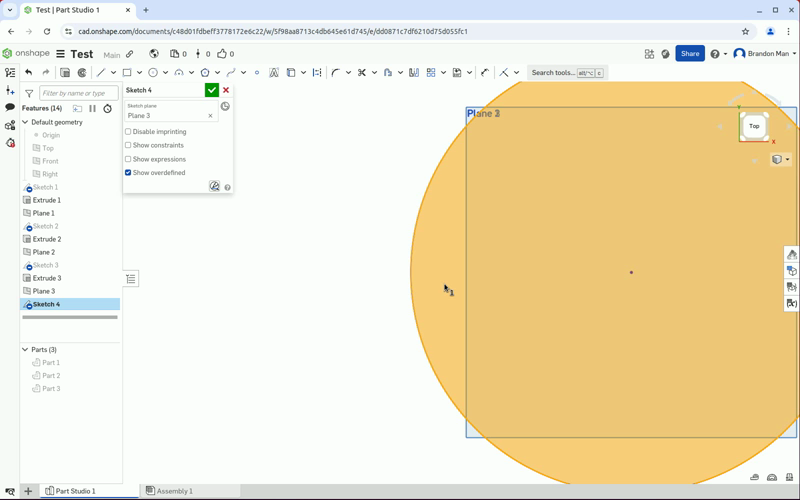
scroll(-6)
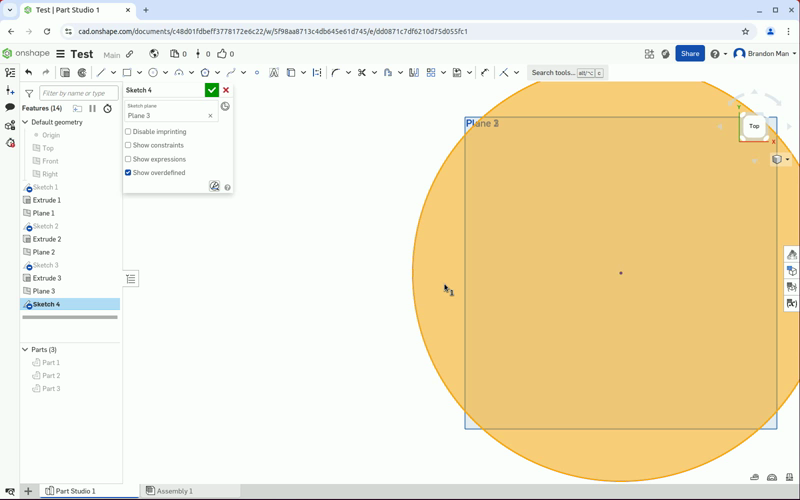
scroll(-6)
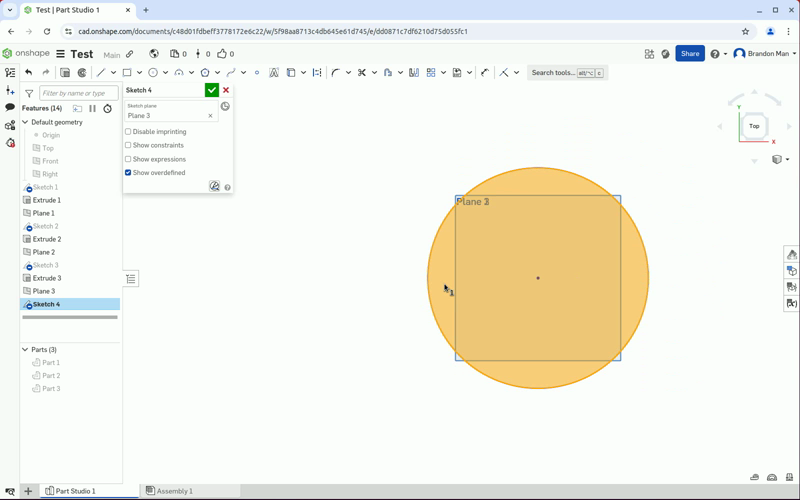
scroll(-6)
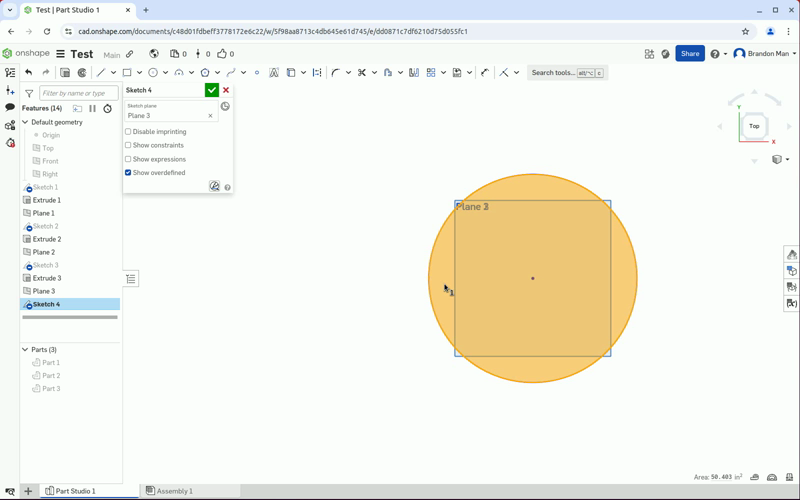
scroll(-6)
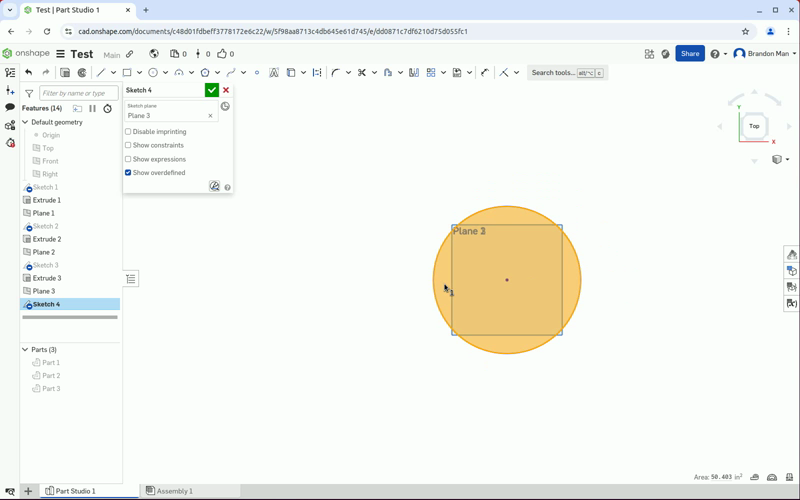
scroll(-6)
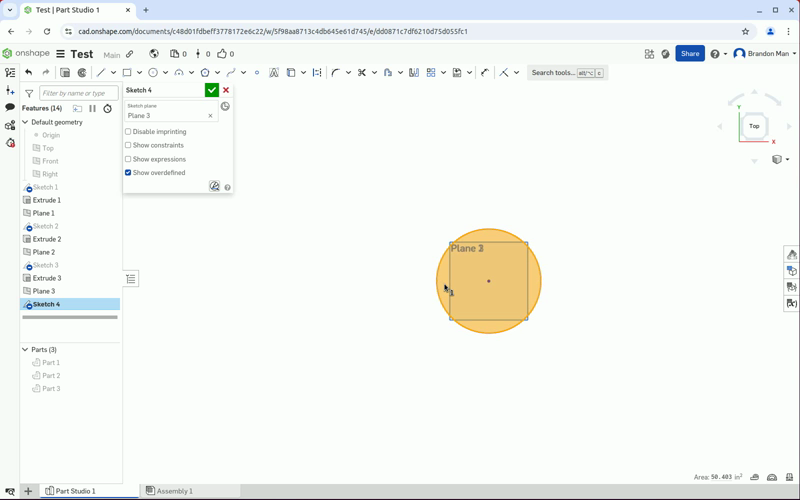
scroll(-6)
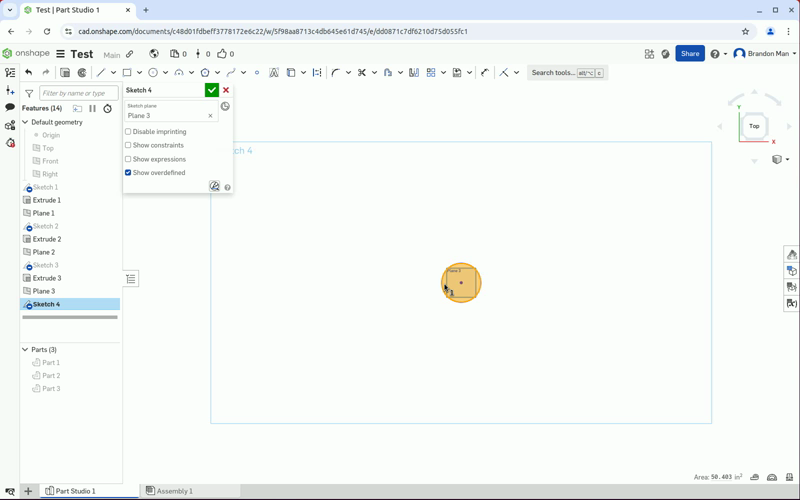
mouse_move(73, 352)
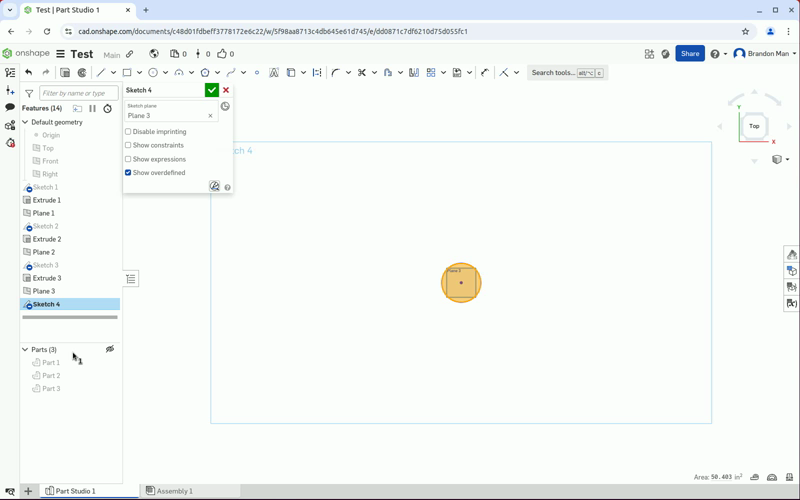
key(shift+y)
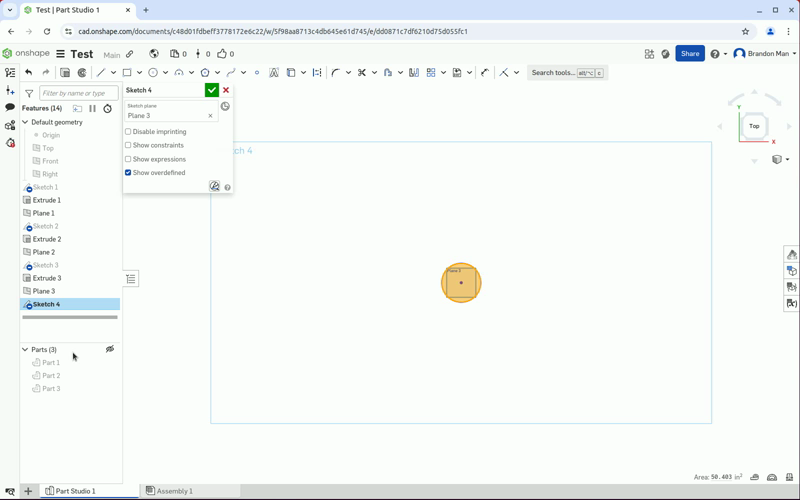
key(shift+e)
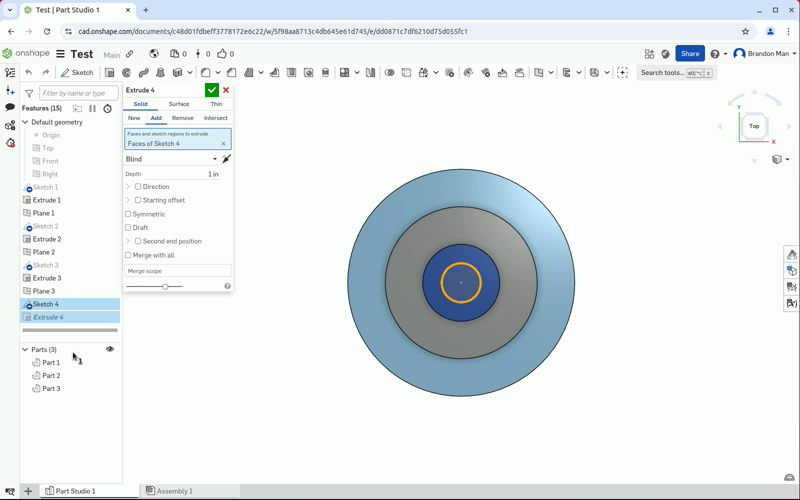
mouse_move(143, 106)
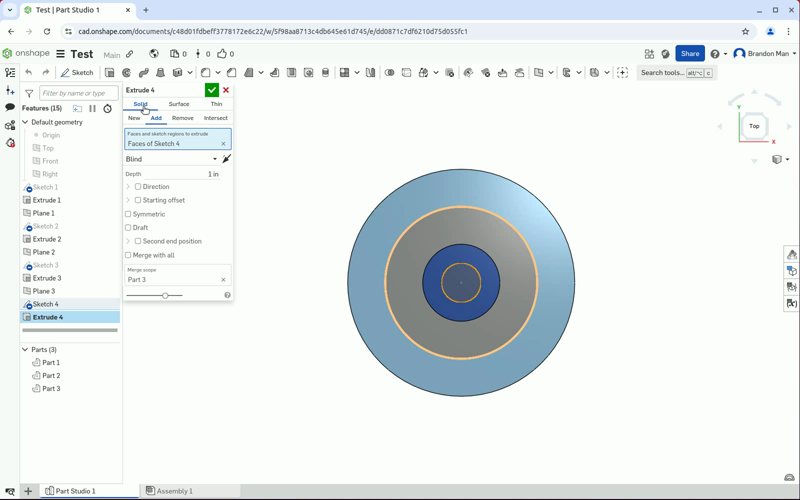
click(143, 106)
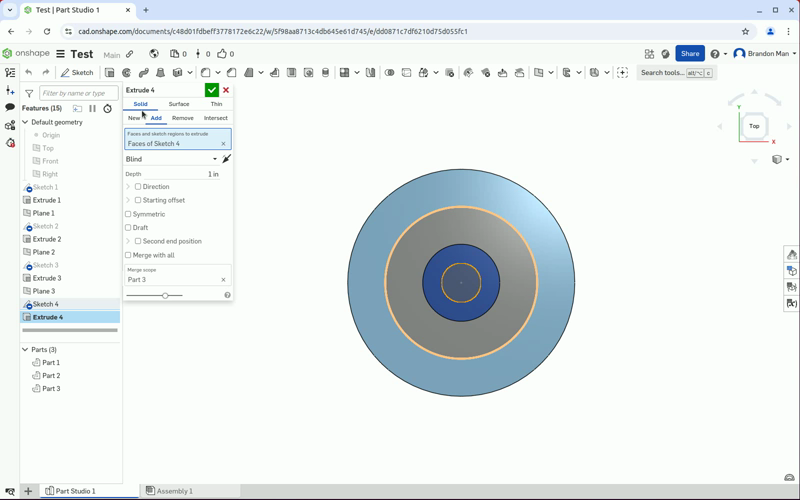
mouse_move(137, 120)
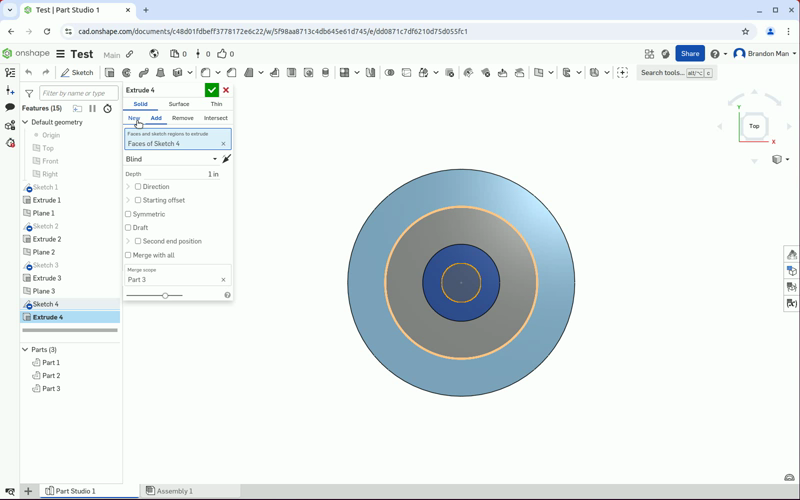
click(137, 120)
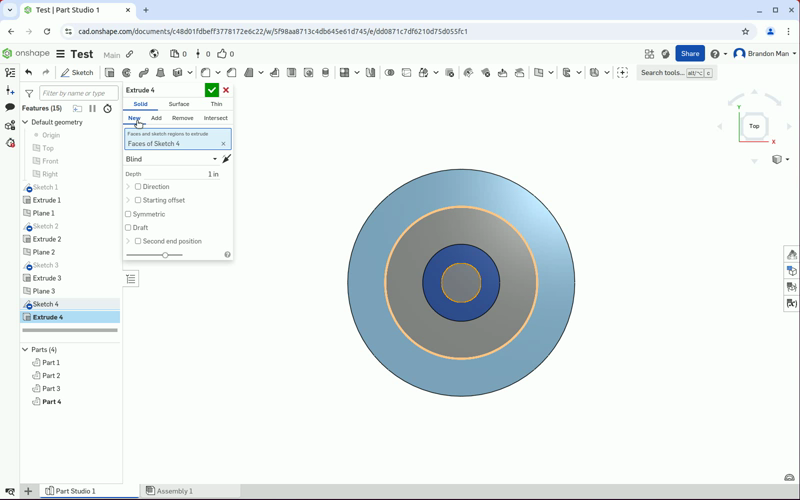
key(tab, 4)
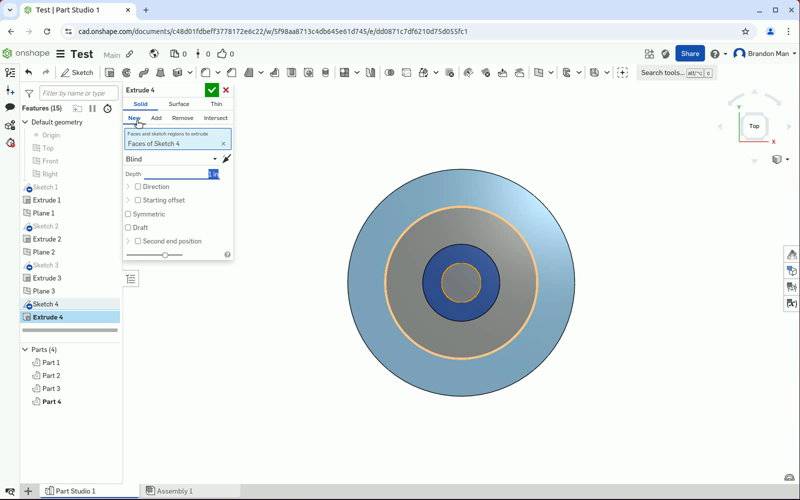
text(1.444)
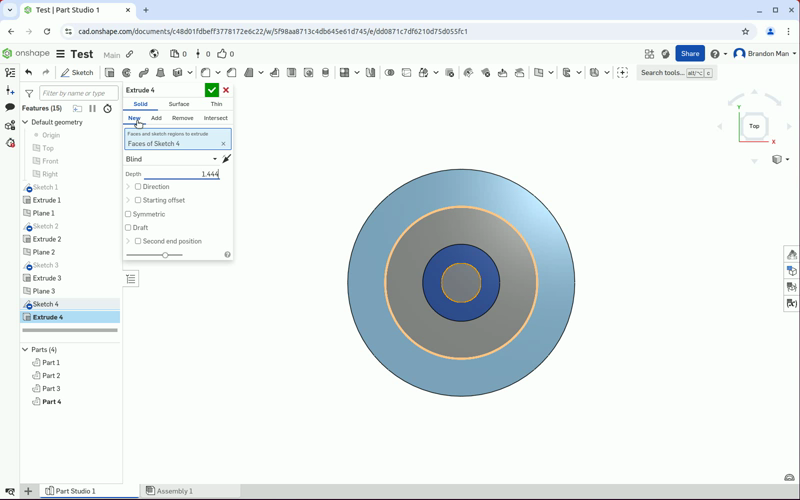
key(enter)
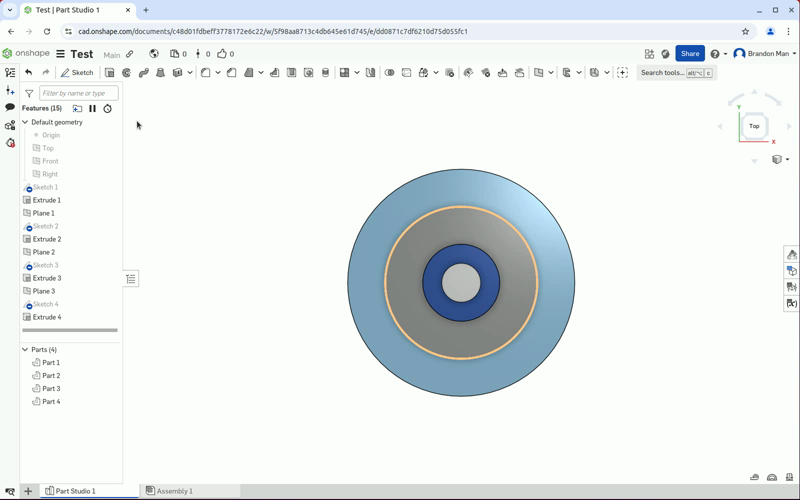
key(shift+h)
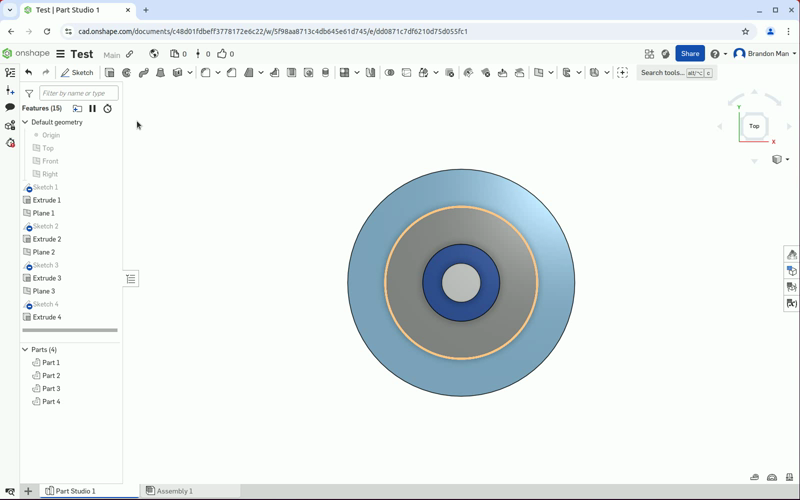
key(shift+h)
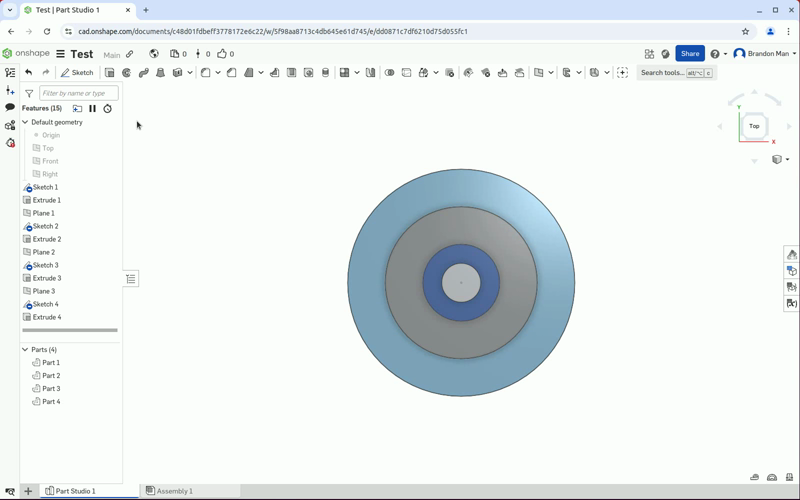
key(shift+7)
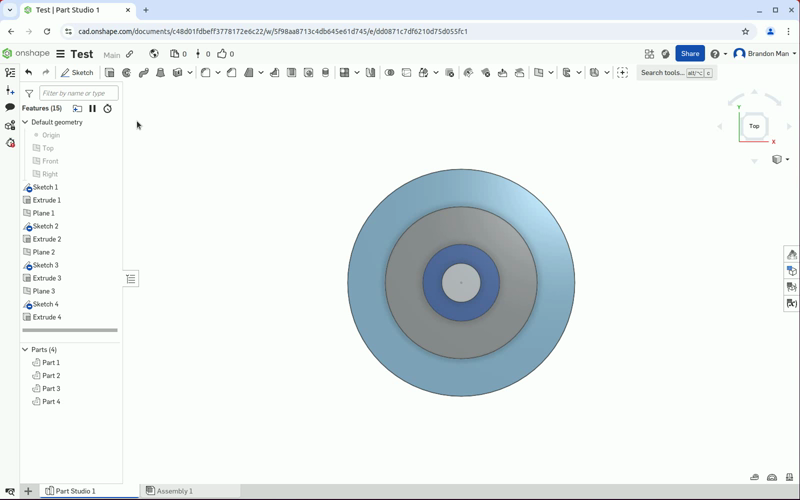
key(up, 3)
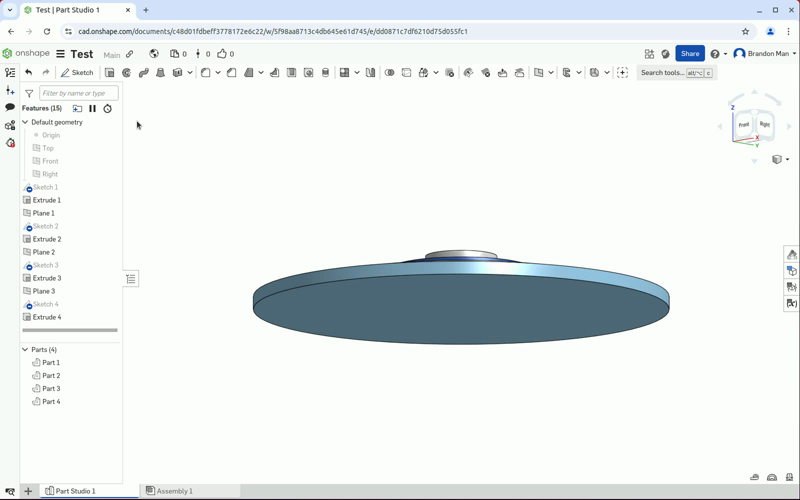
key(left, 3)
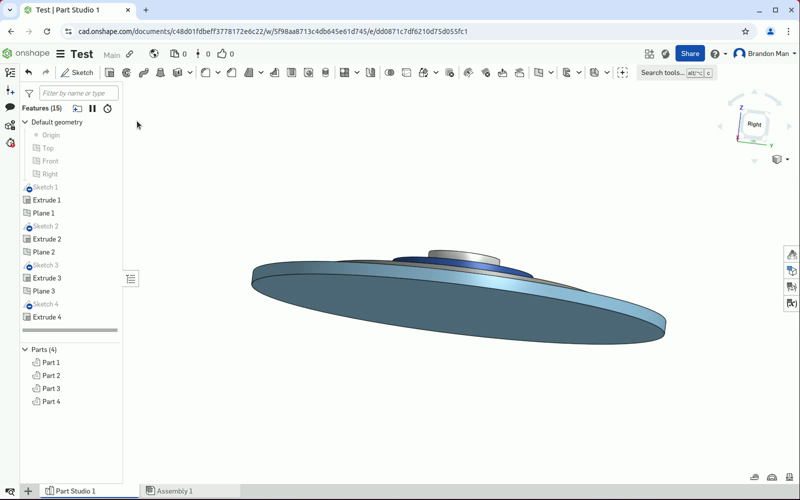
key(right, 3)
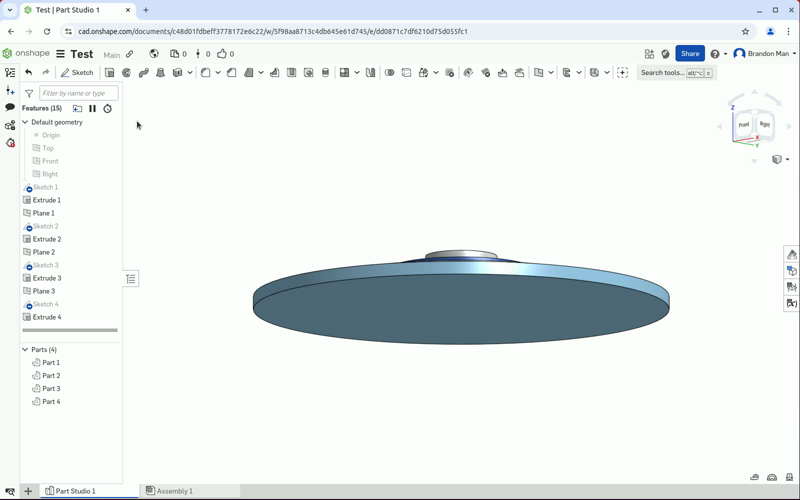
key(down, 3)
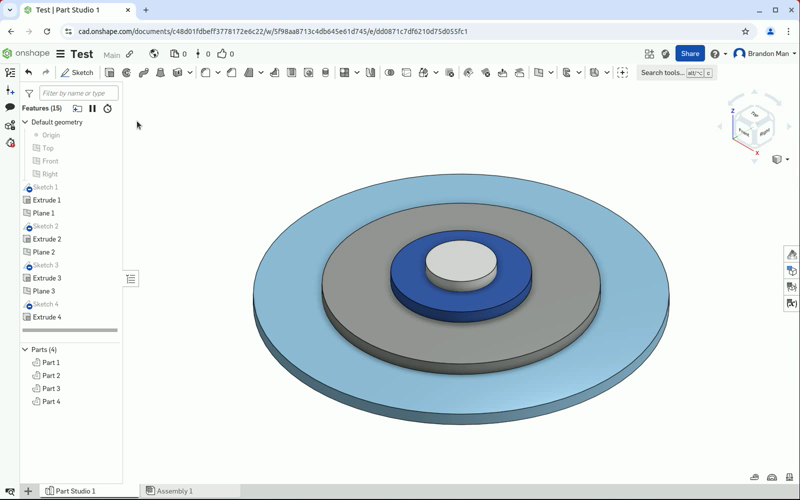
mouse_move(73, 189)
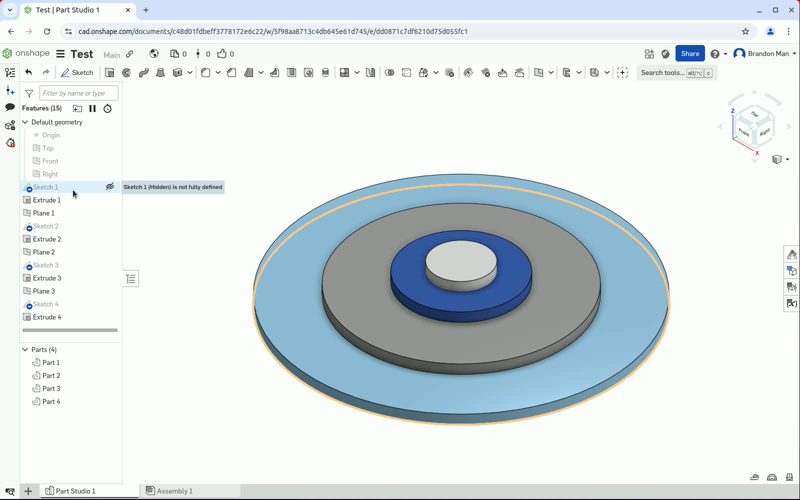
click(73, 189)